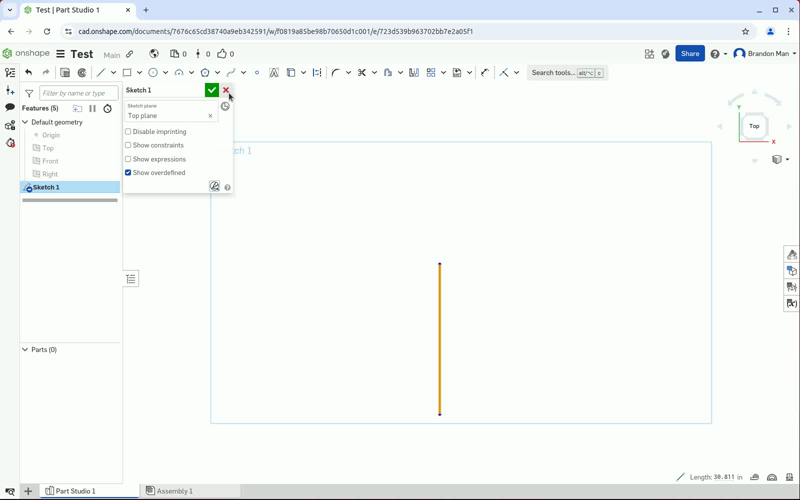
key(shift+h)
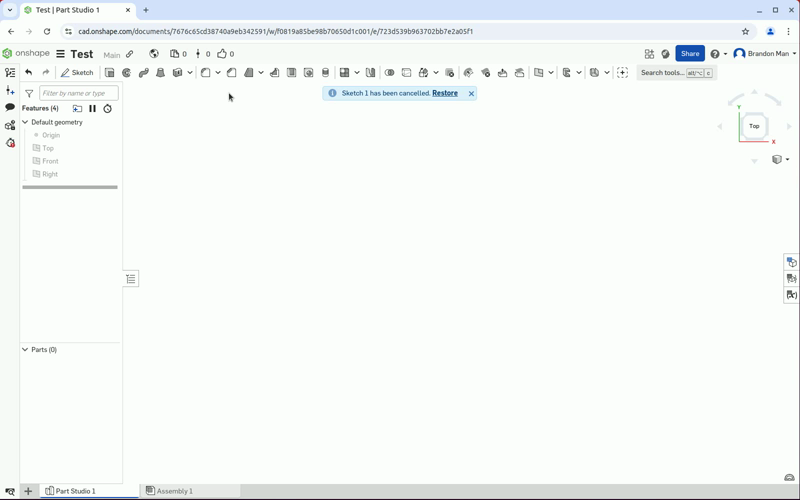
mouse_move(73, 352)
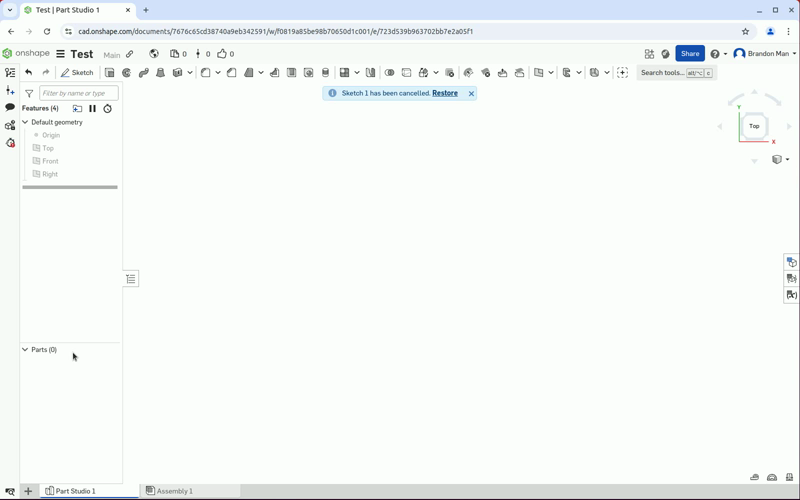
key(y)
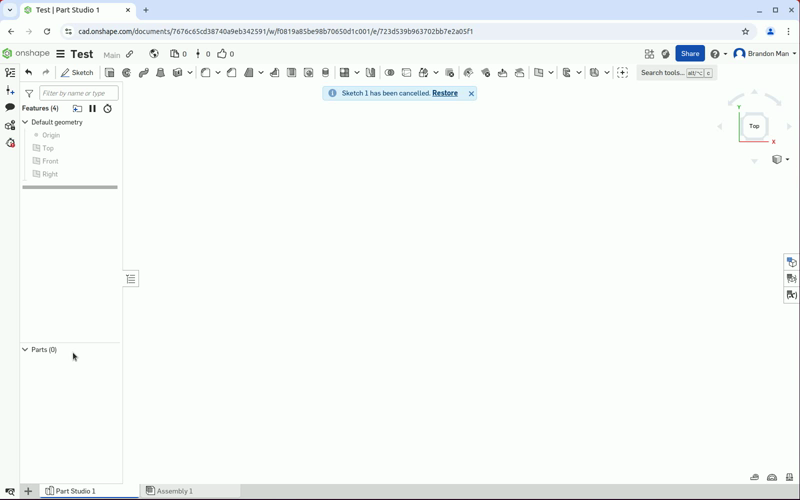
key(shift+p)
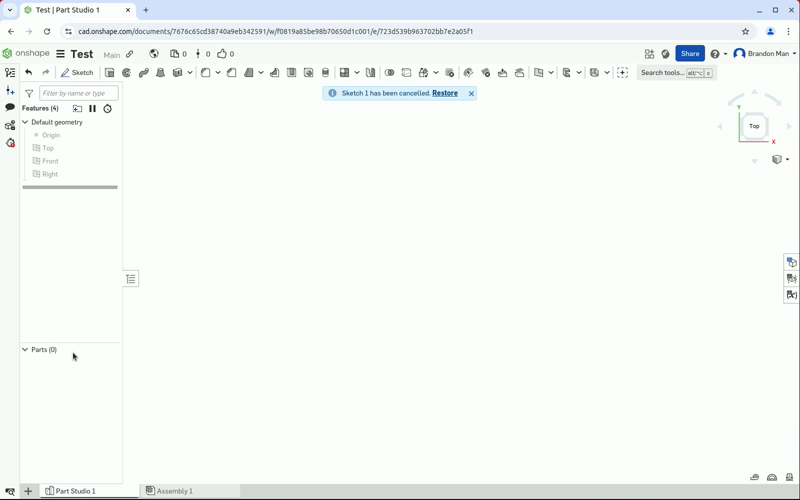
key(space)
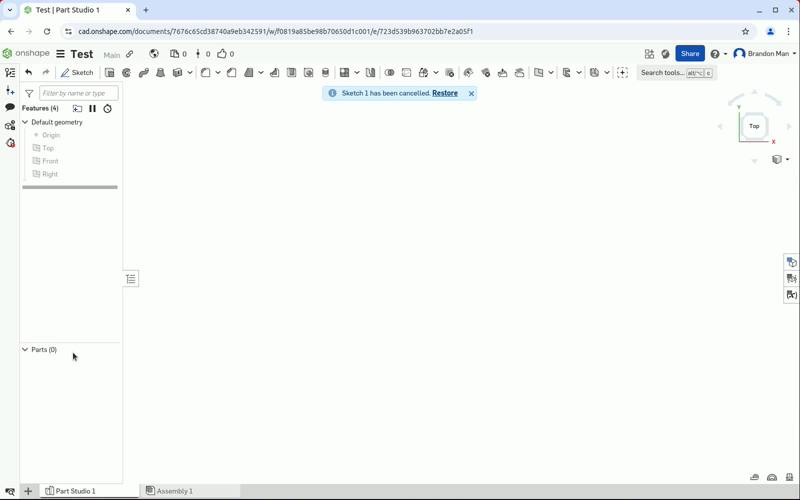
key_down(shift)
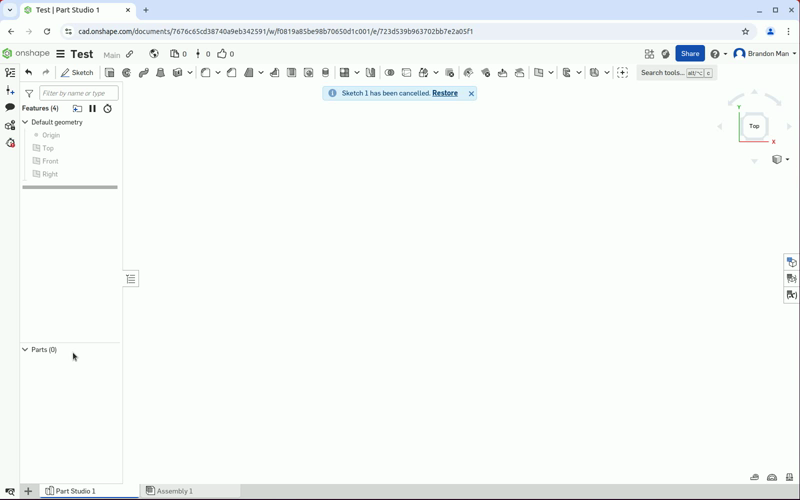
key(up)
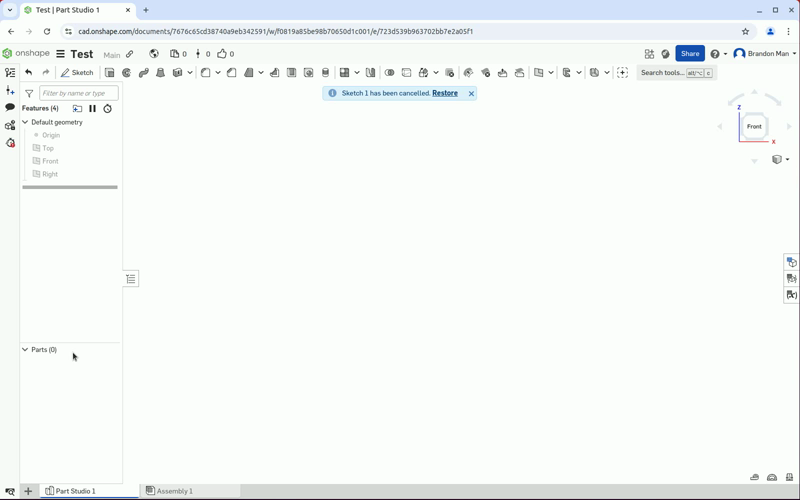
key_up(shift)
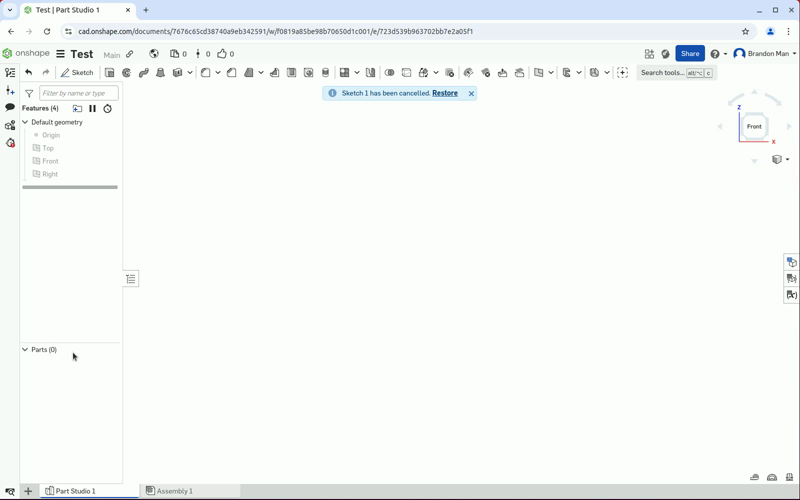
mouse_move(73, 352)
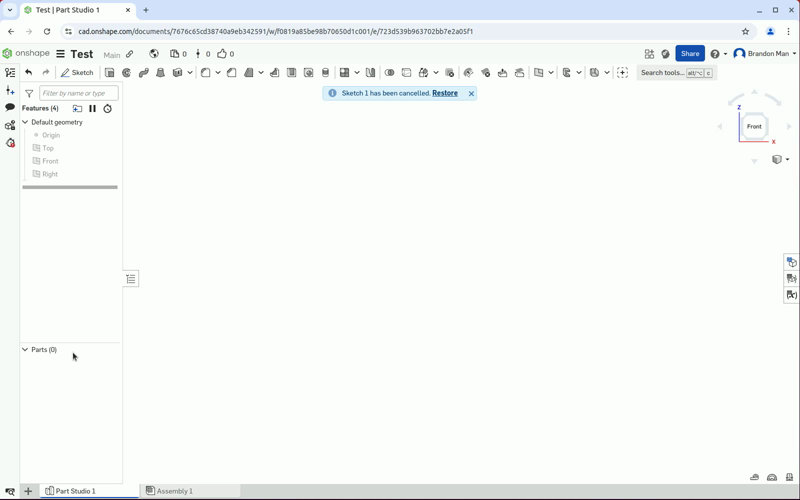
key(shift+y)
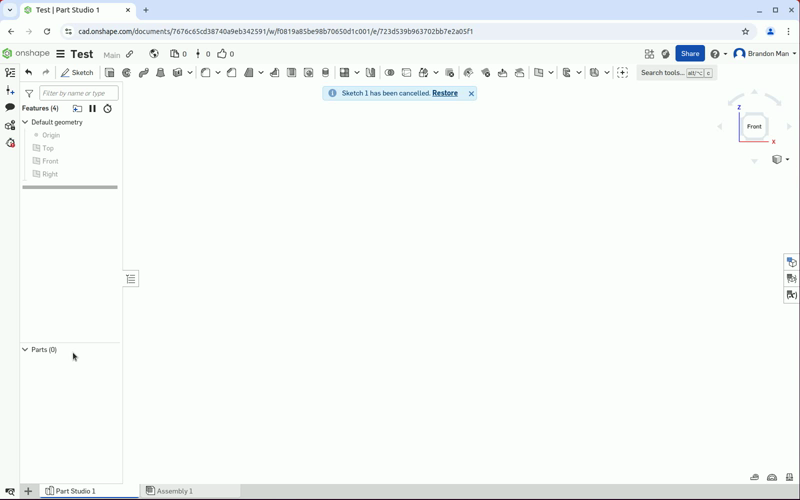
key(shift+s)
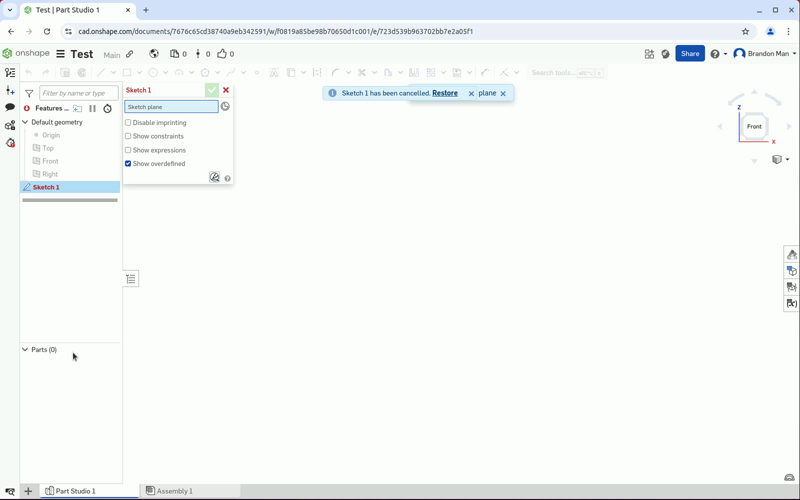
mouse_move(73, 163)
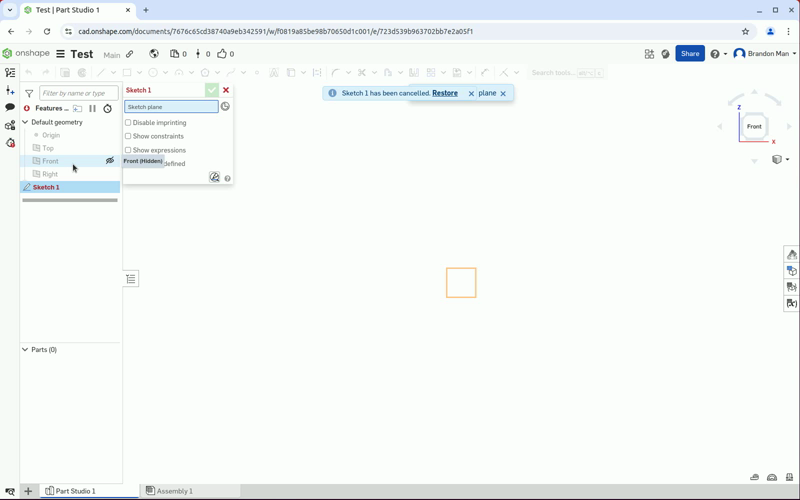
click(73, 163)
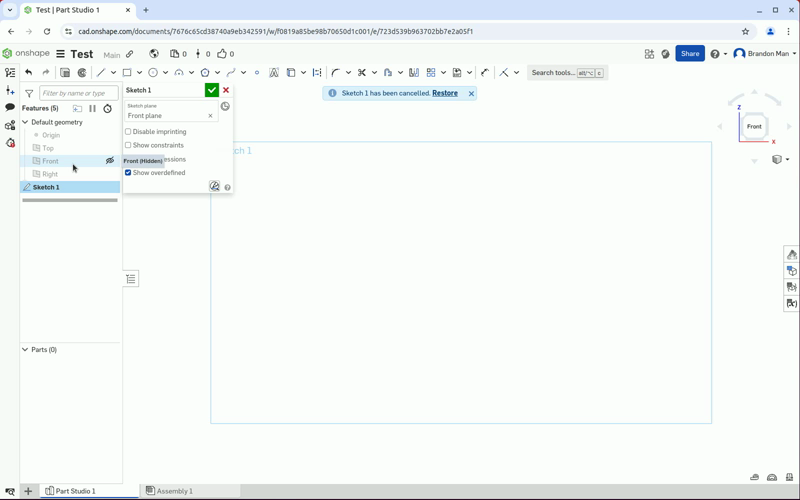
mouse_move(73, 352)
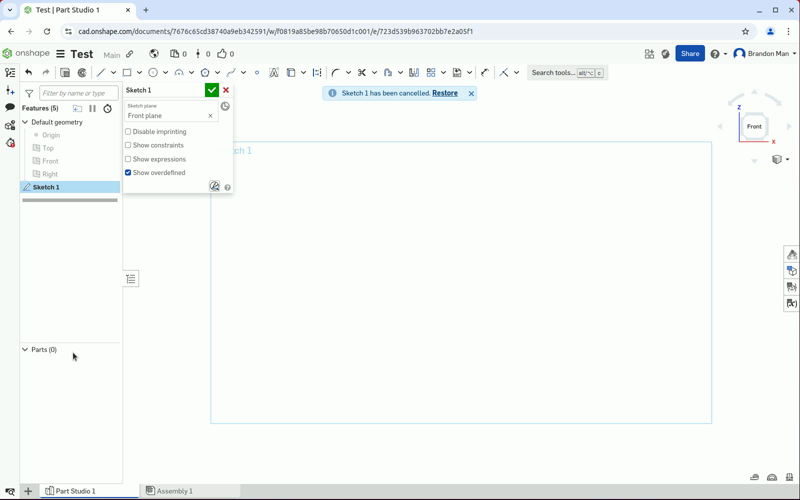
key(y)
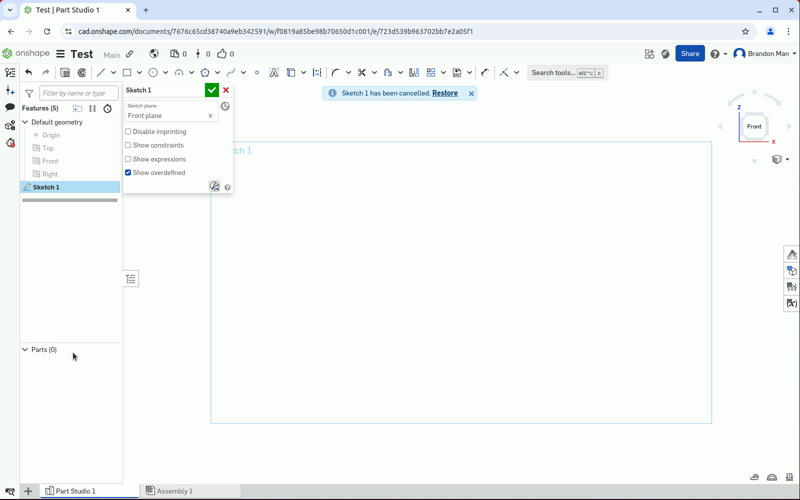
key(c)
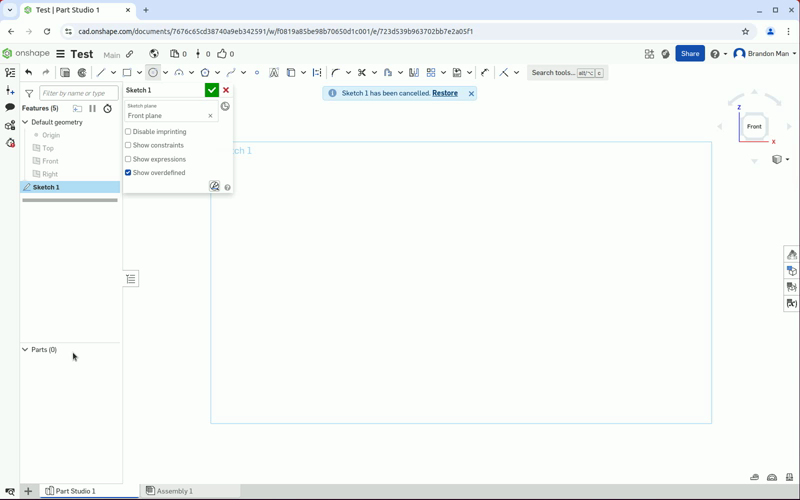
key_down(shift)
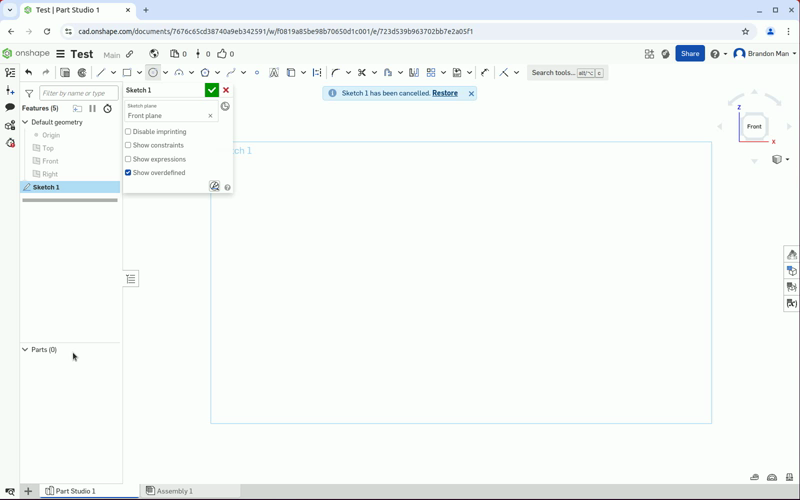
mouse_move(391, 282)
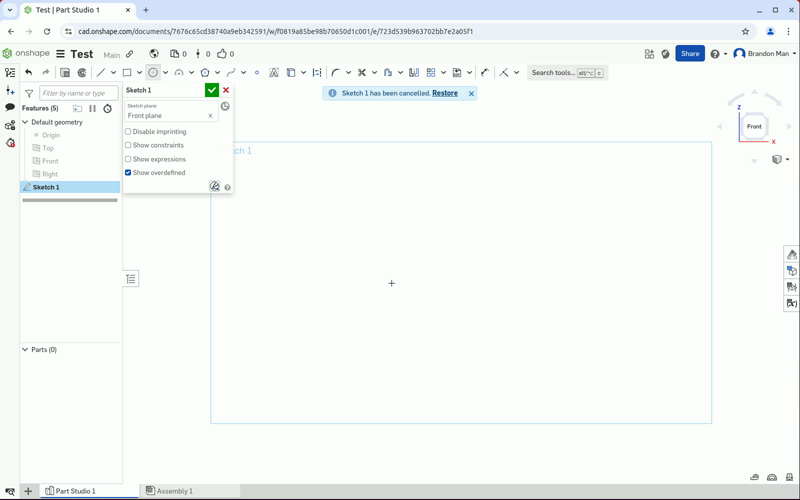
click(391, 282)
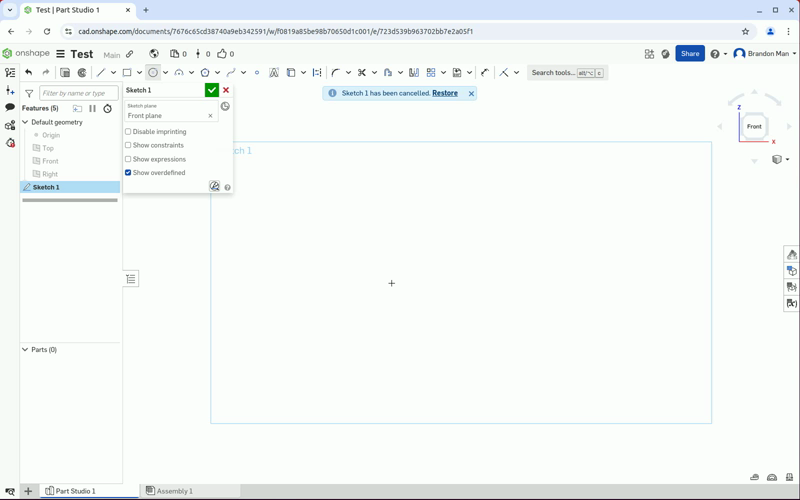
key_up(shift)
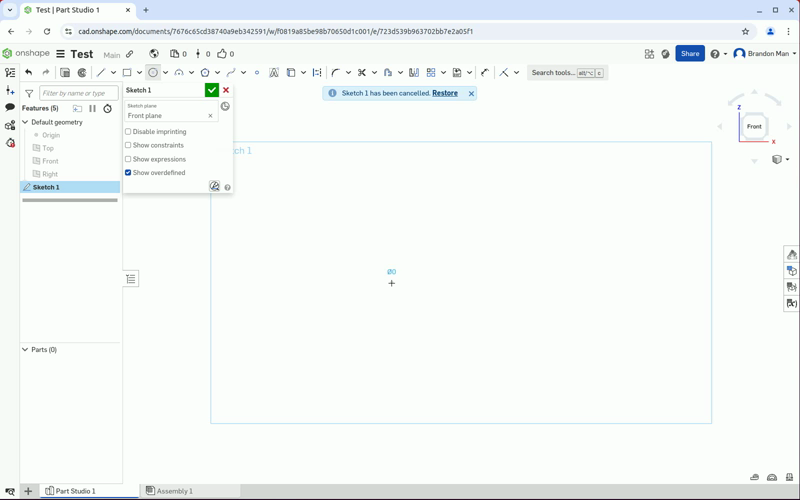
mouse_move(435, 282)
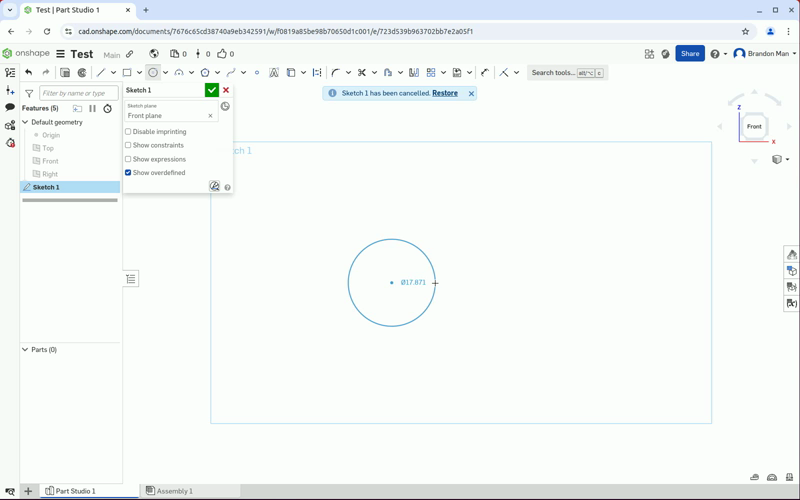
click(435, 282)
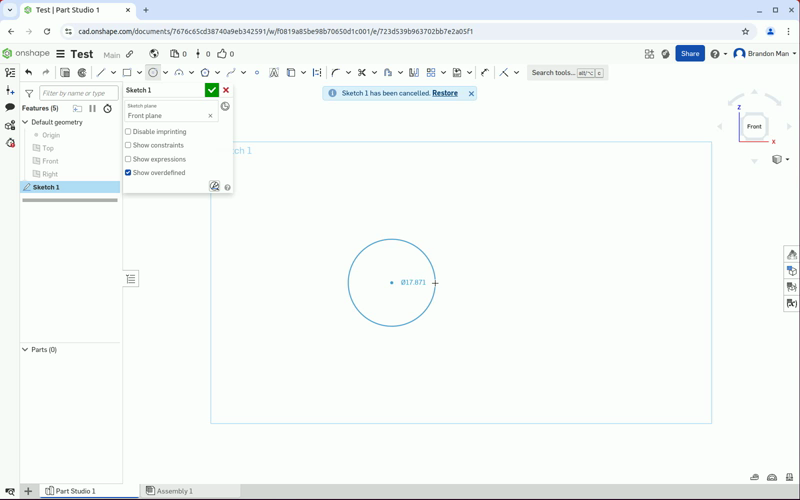
key(esc)
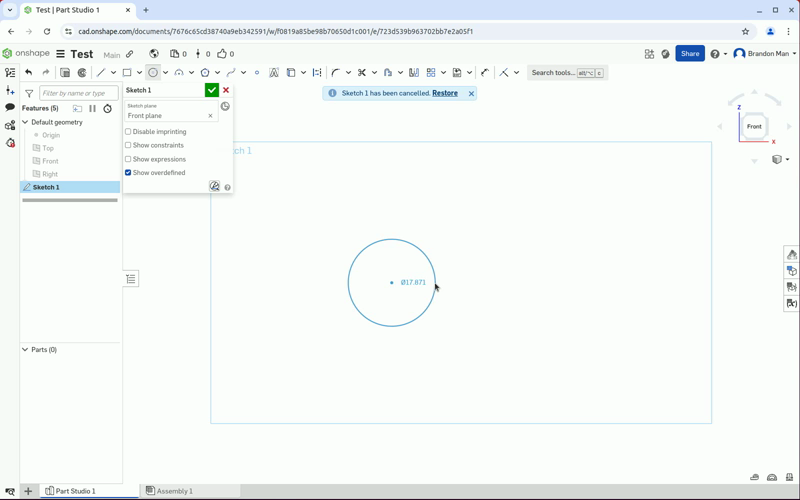
mouse_move(393, 311)
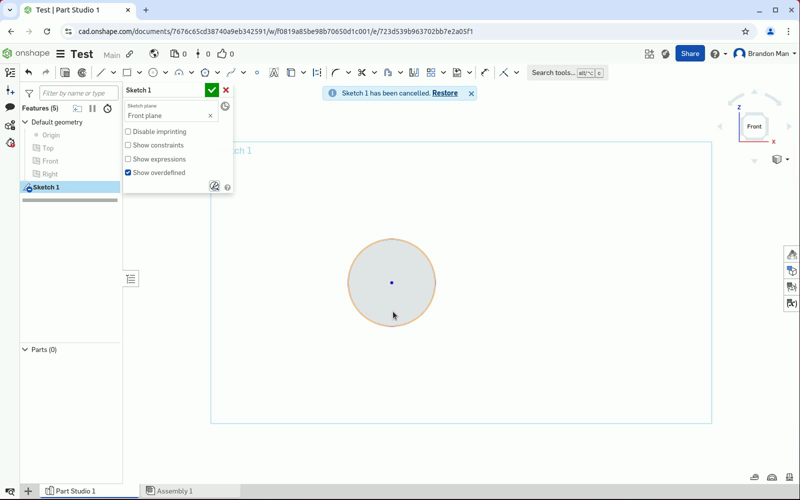
click(393, 311)
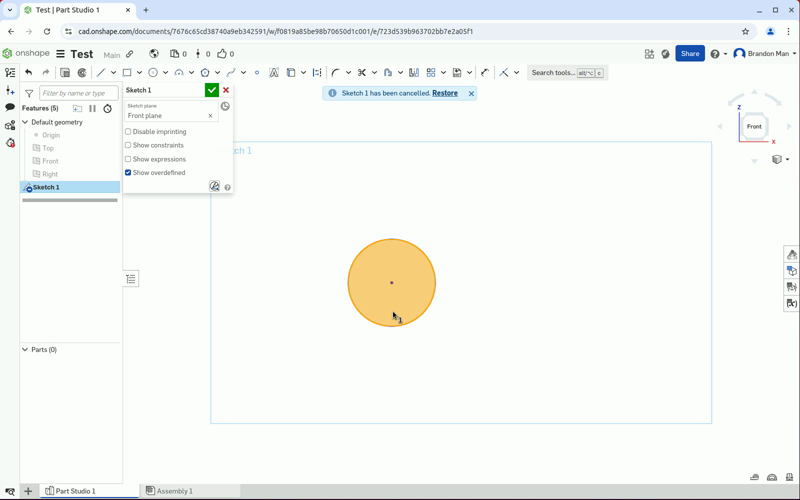
mouse_move(73, 352)
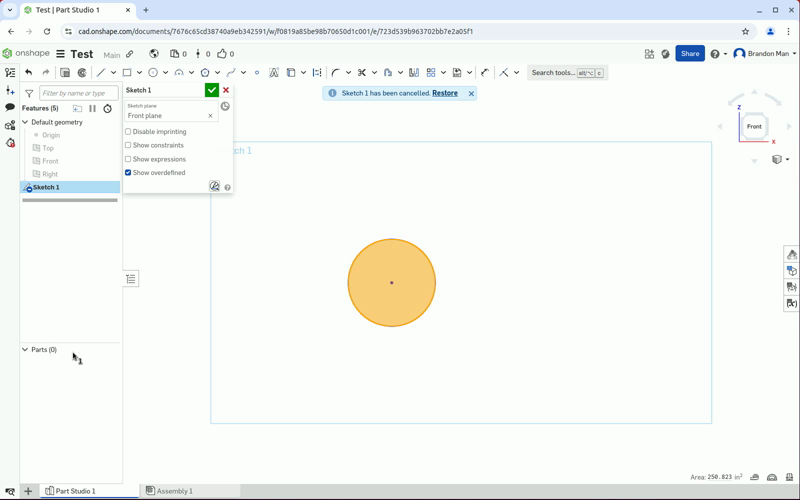
key(shift+y)
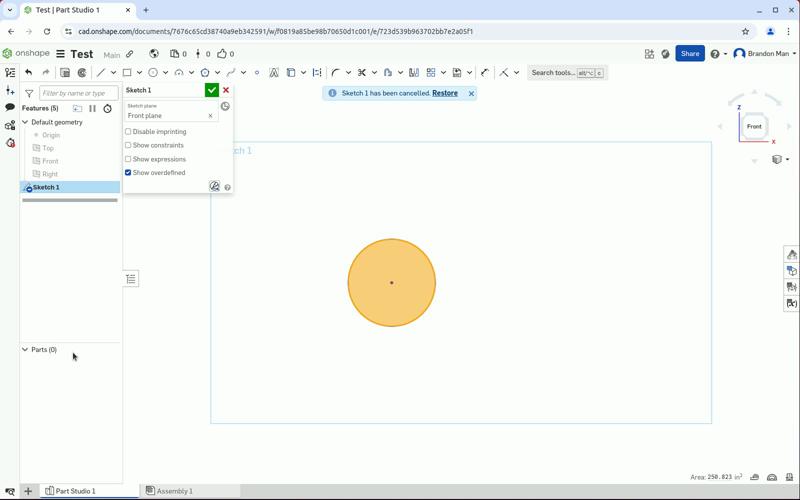
key(shift+e)
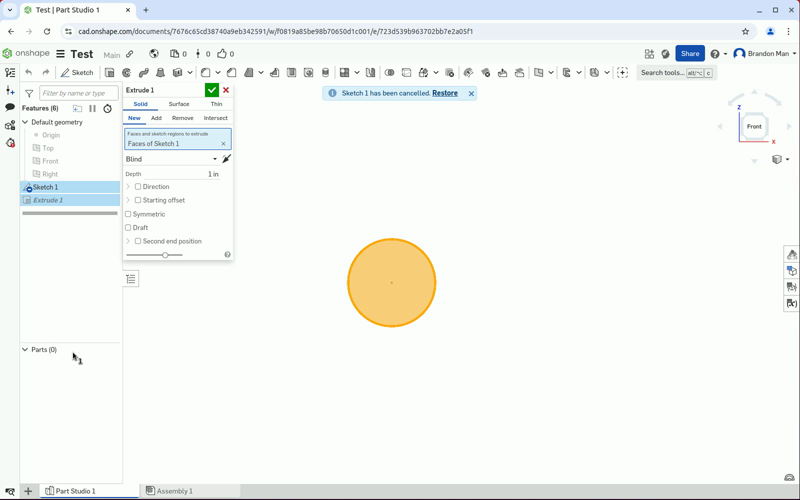
mouse_move(143, 106)
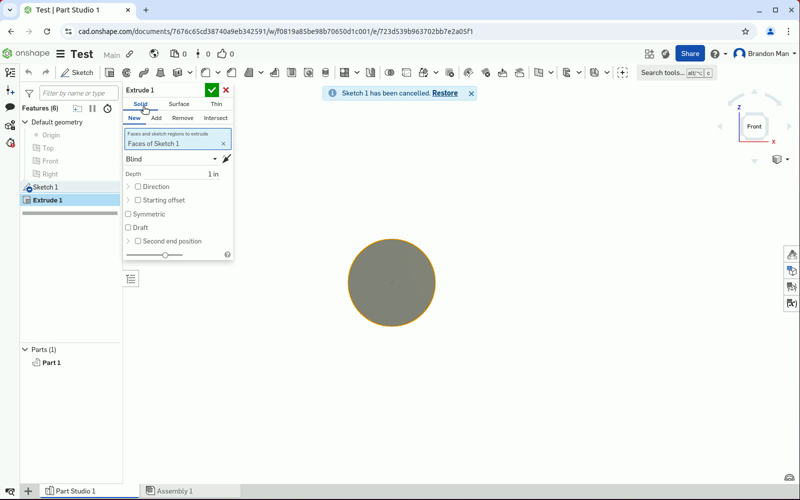
click(143, 106)
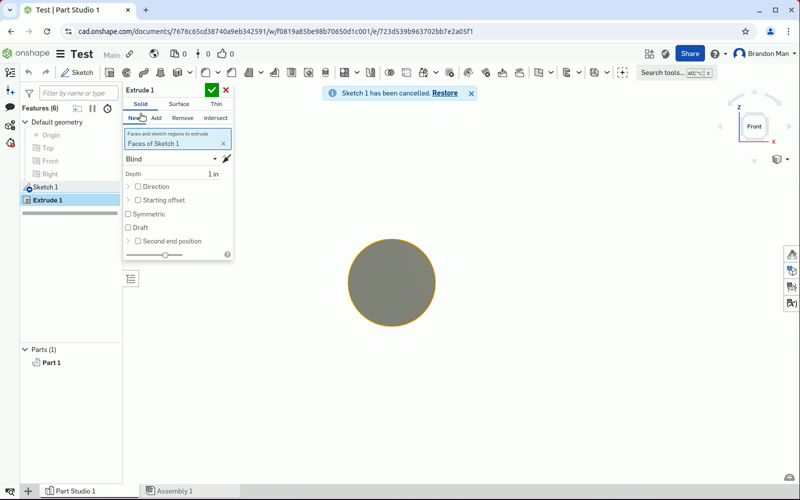
mouse_move(137, 120)
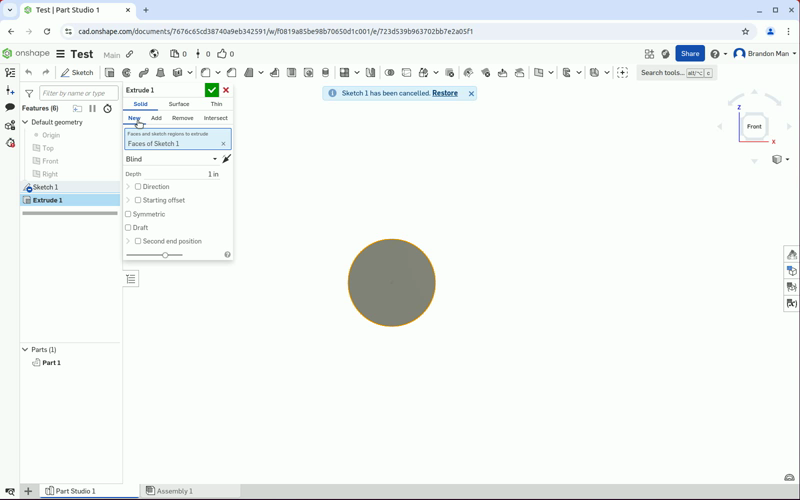
click(137, 120)
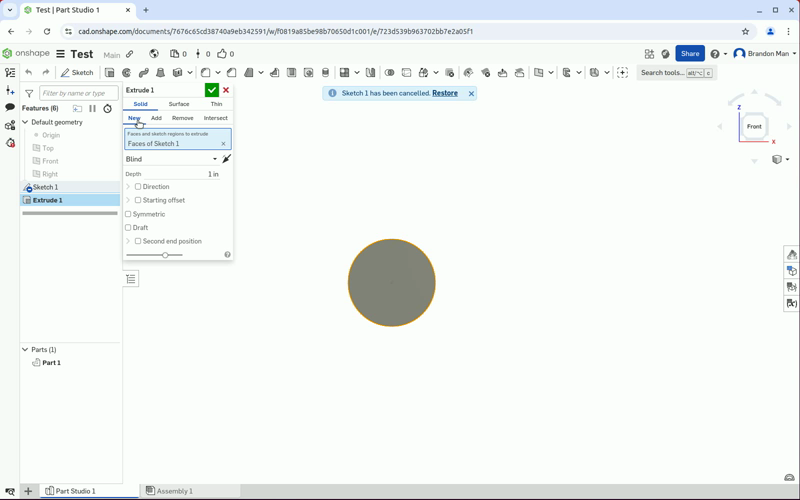
key(tab, 4)
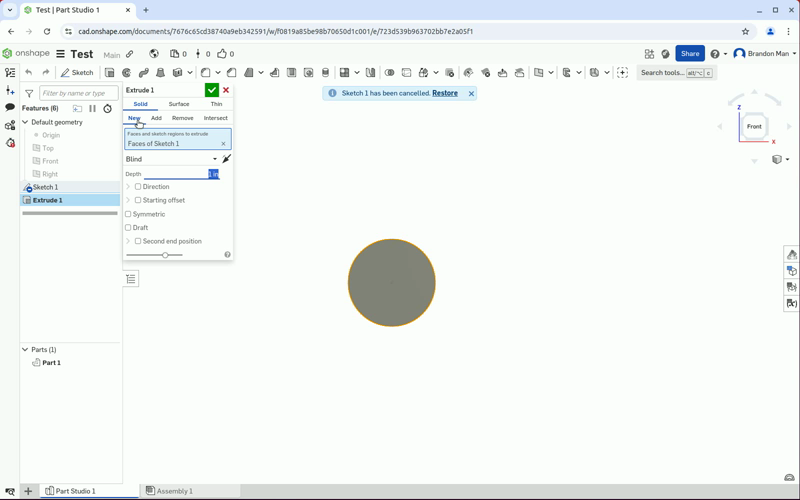
text(1.926)
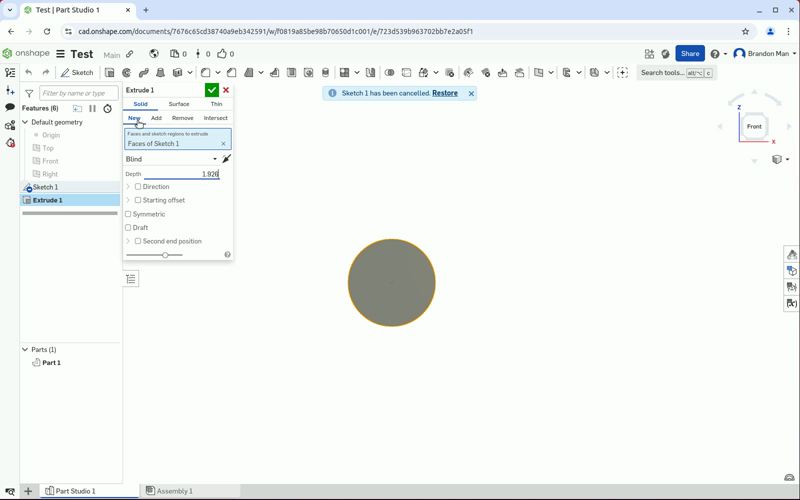
key(enter)
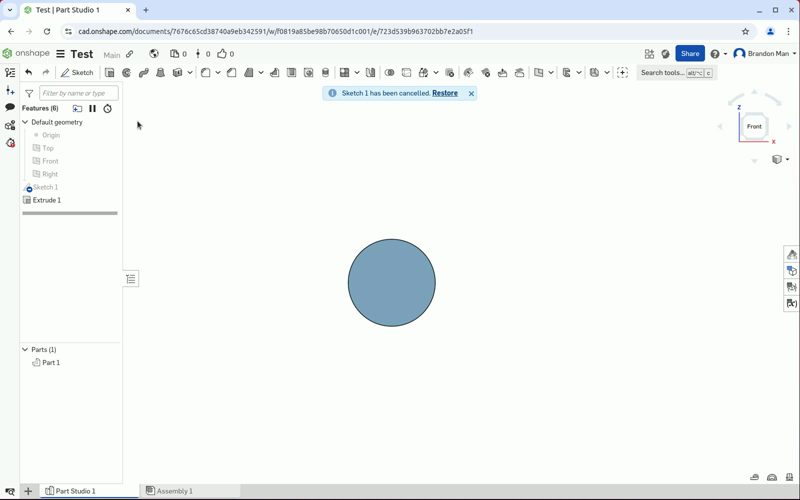
key(shift+h)
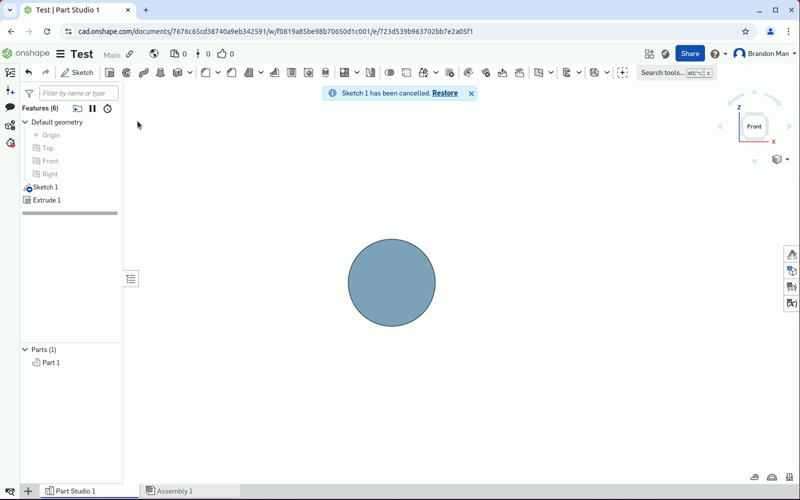
key(shift+h)
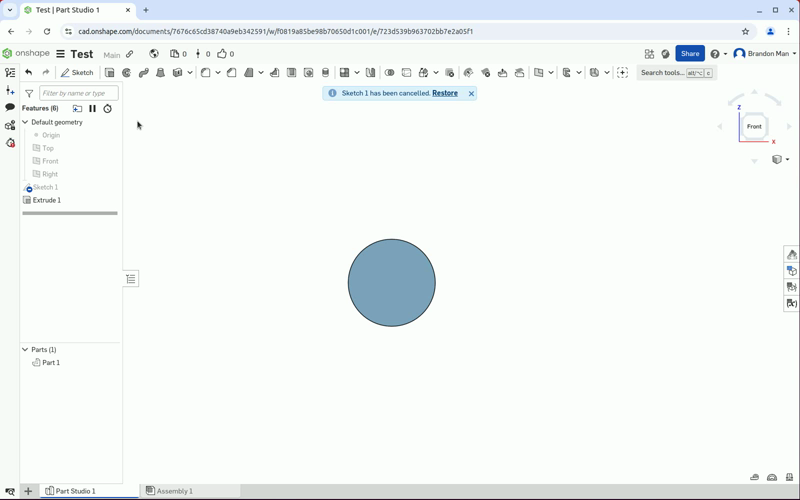
mouse_move(73, 189)
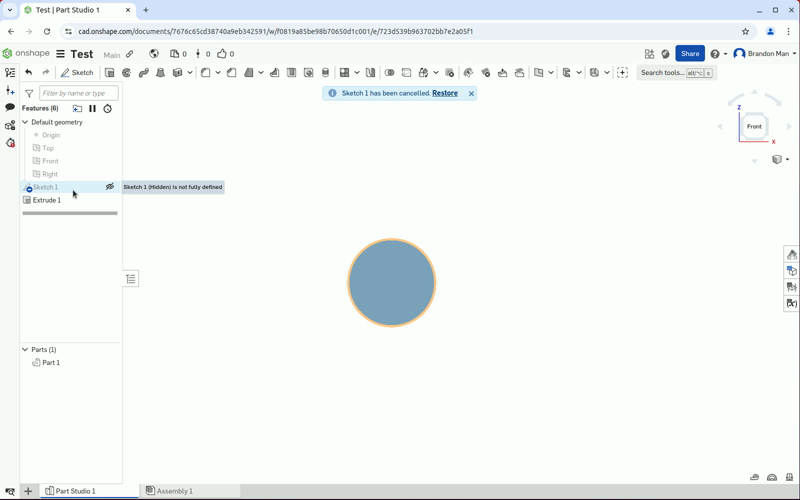
click(73, 189)
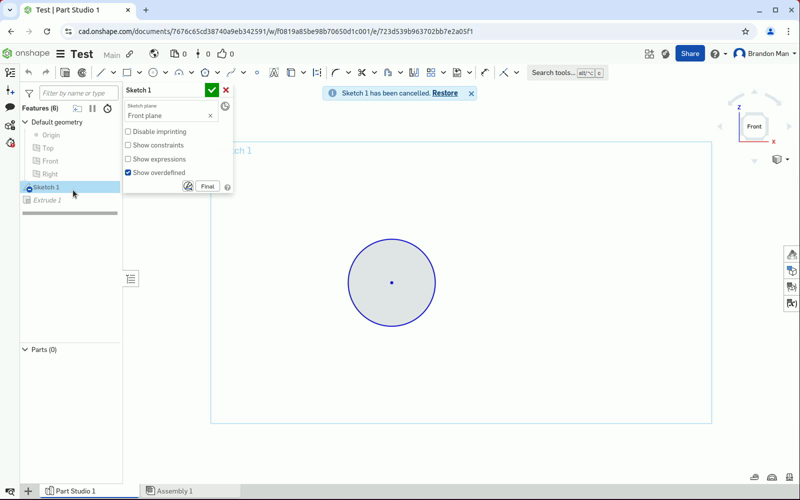
mouse_move(229, 92)
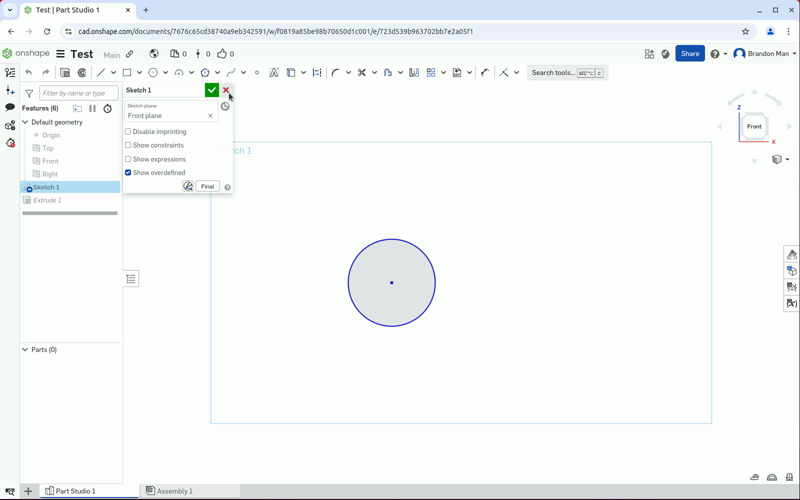
click(229, 92)
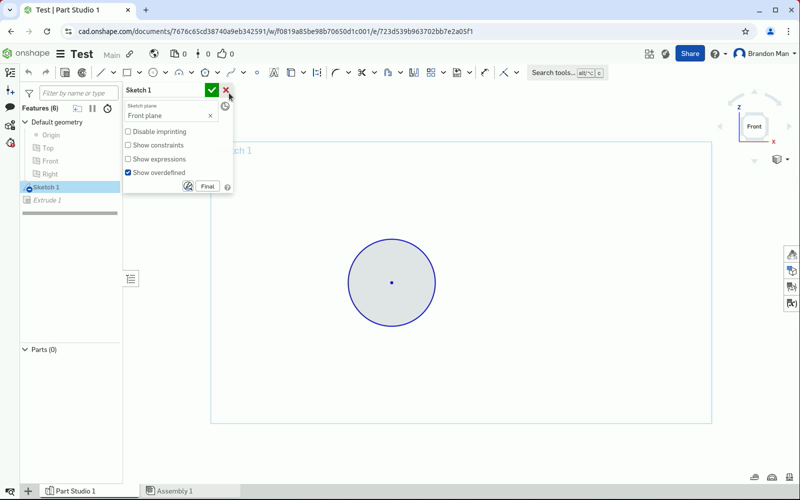
key(shift+s)
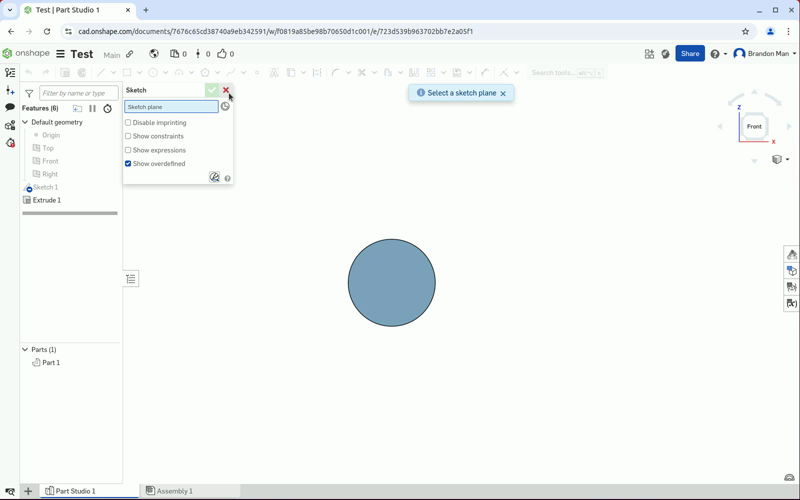
mouse_move(73, 163)
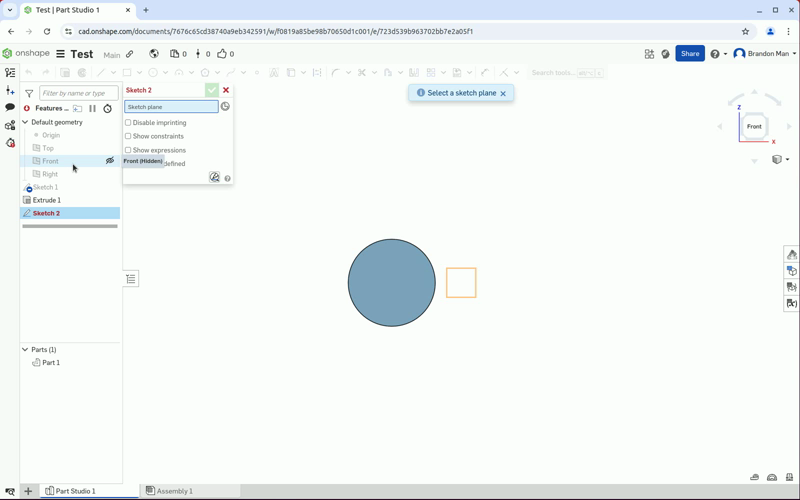
click(73, 163)
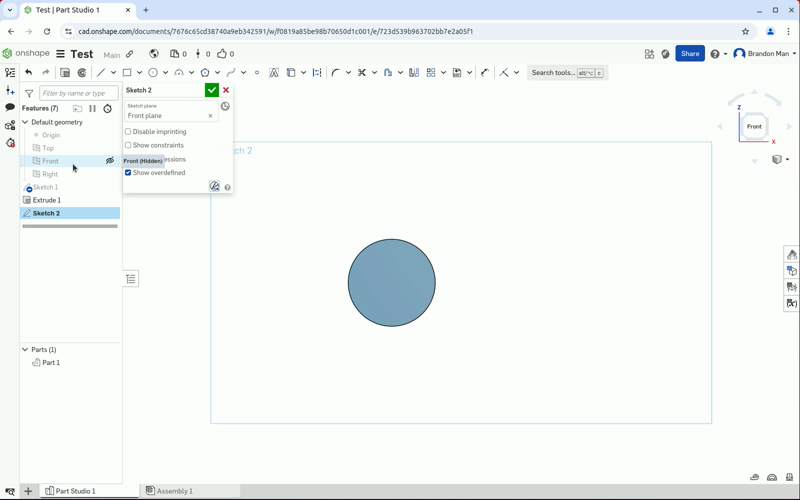
mouse_move(73, 352)
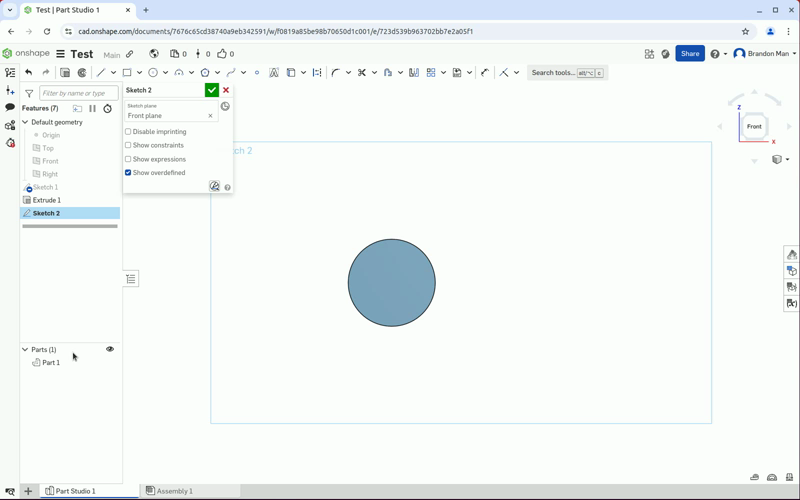
key(y)
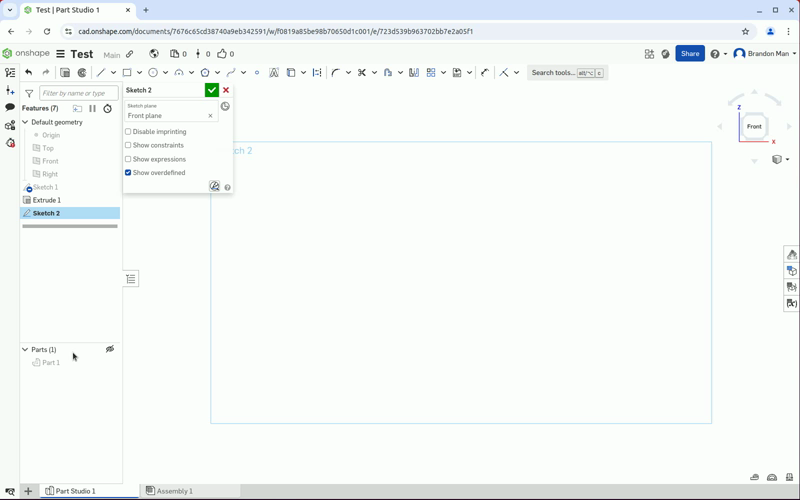
key(c)
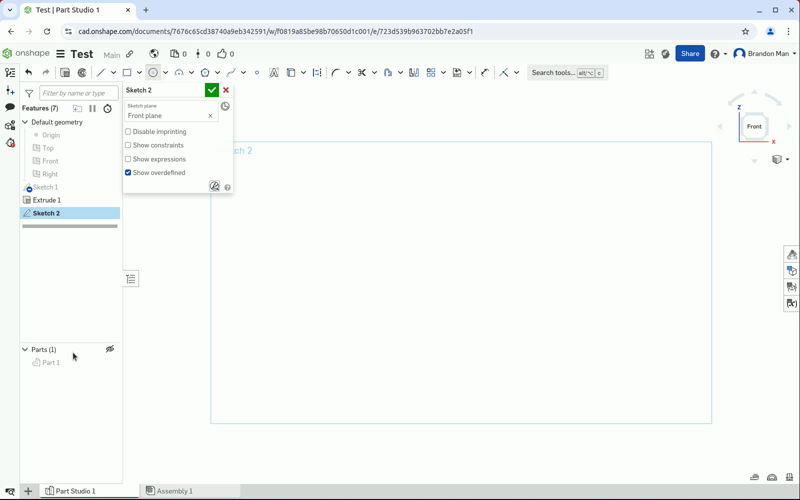
key_down(shift)
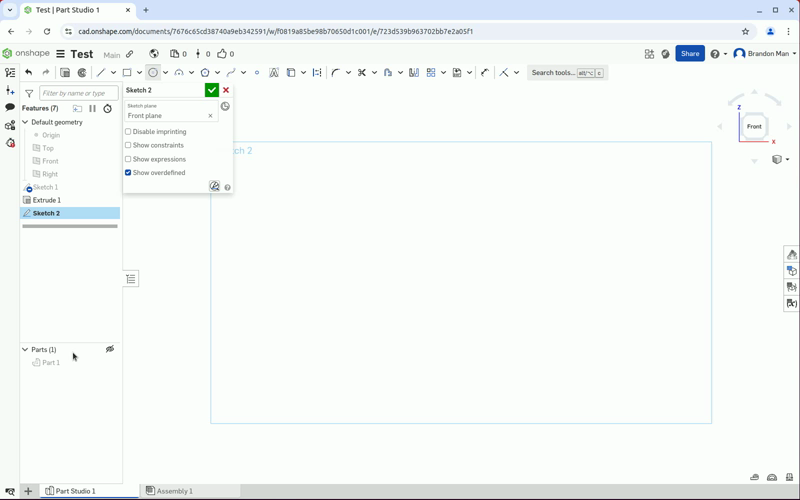
mouse_move(503, 282)
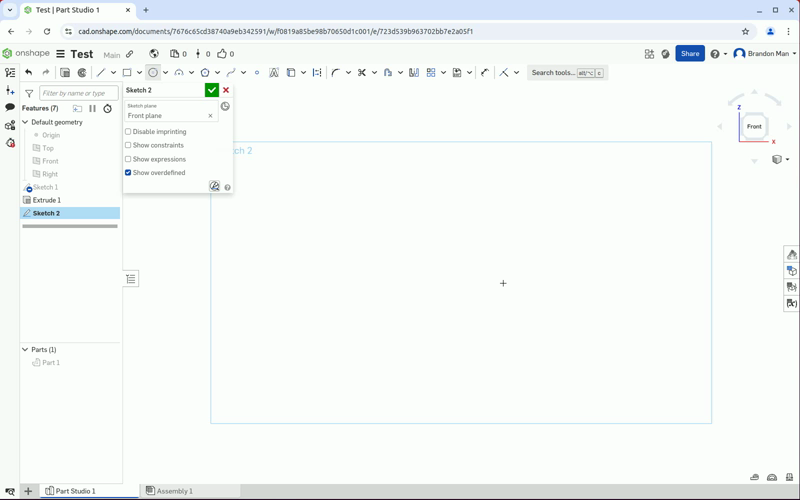
click(503, 282)
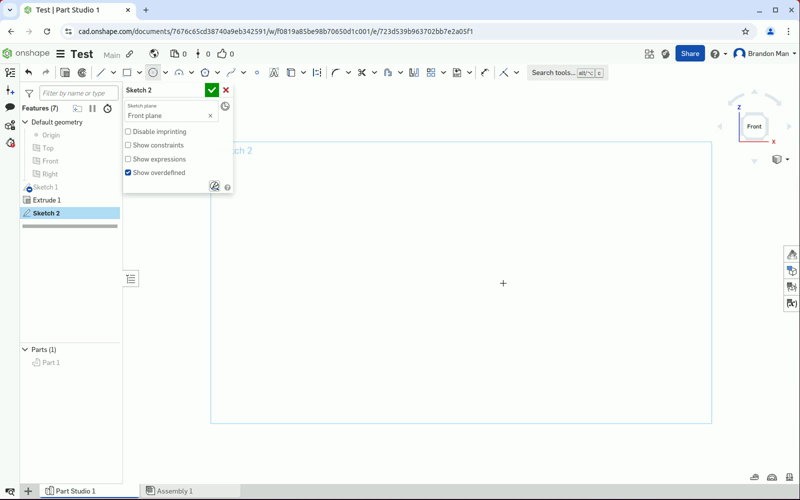
key_up(shift)
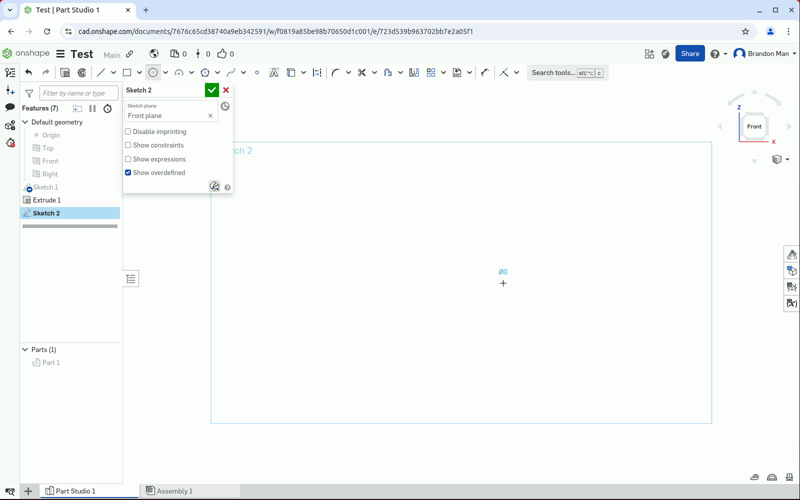
mouse_move(522, 282)
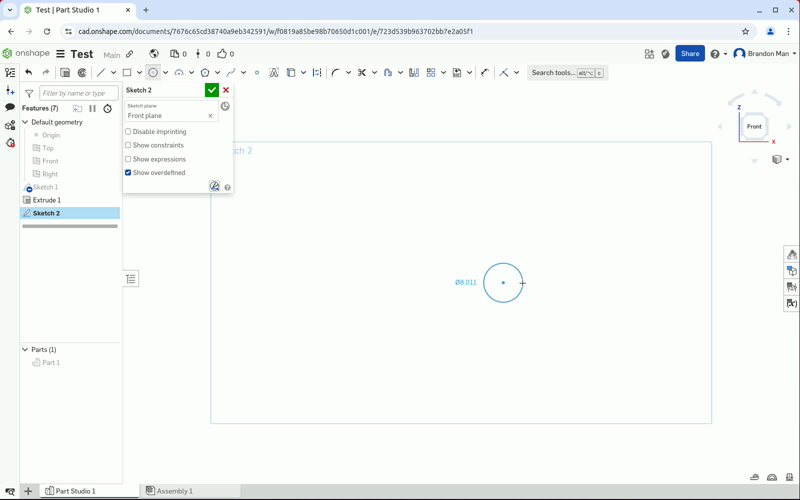
click(522, 282)
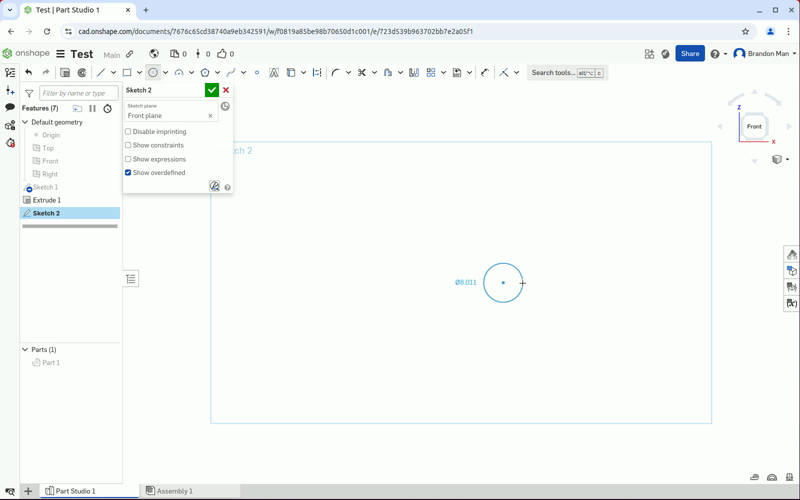
key(esc)
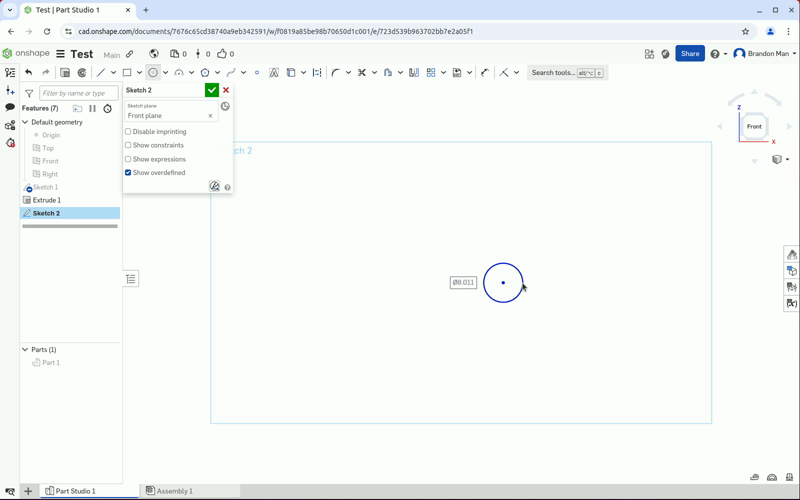
mouse_move(511, 294)
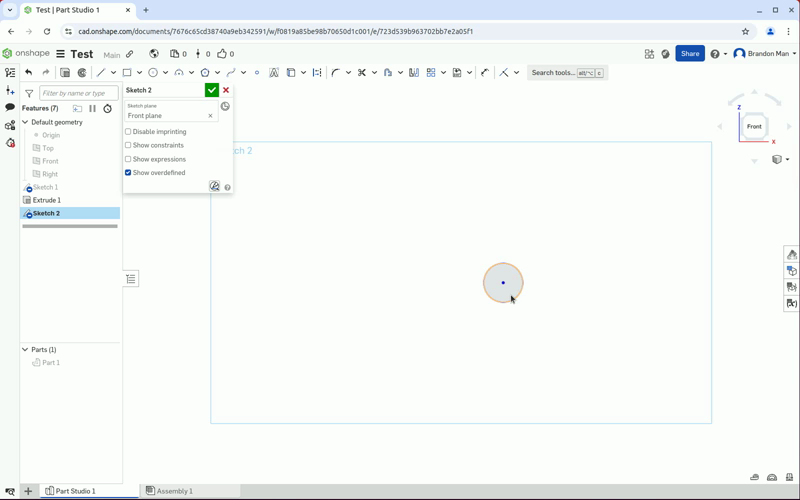
scroll(6)
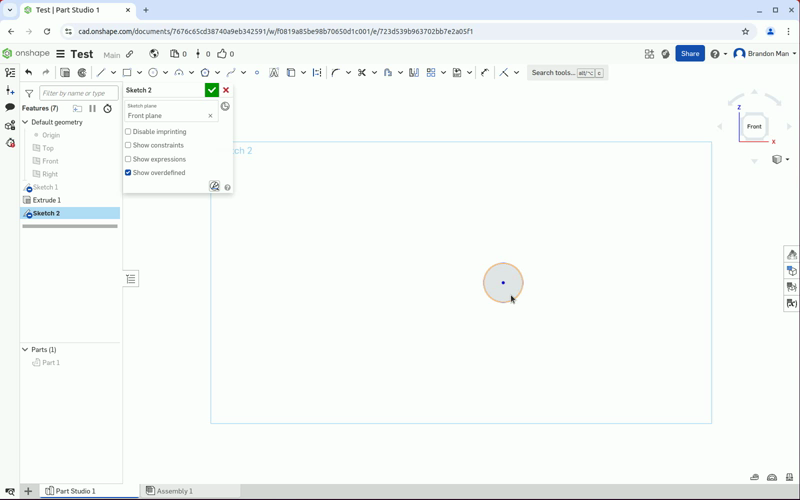
scroll(6)
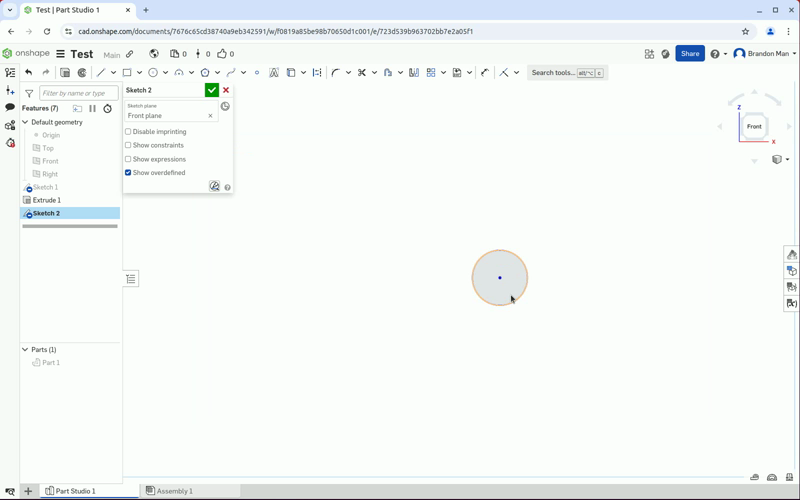
scroll(6)
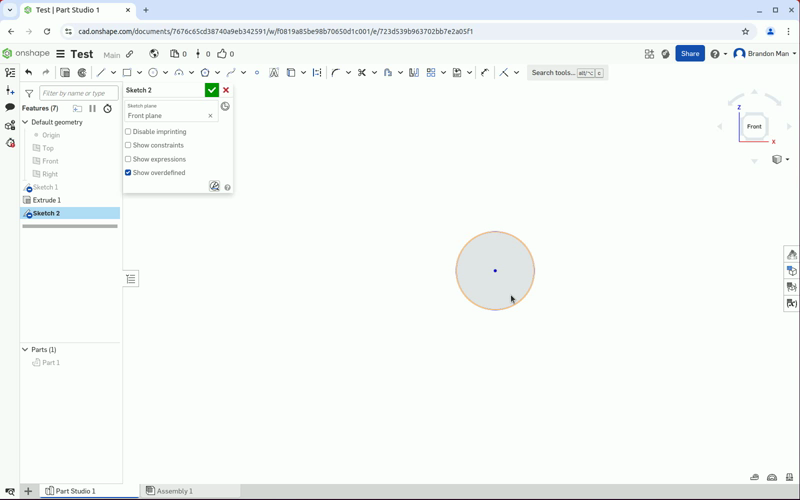
scroll(6)
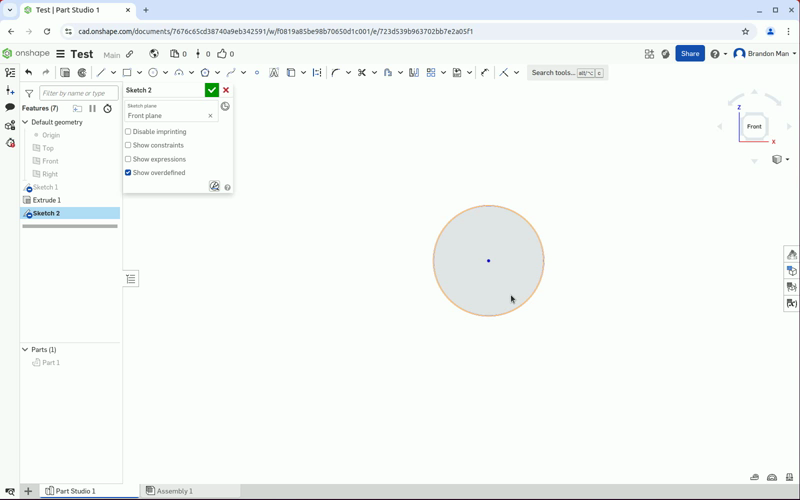
scroll(6)
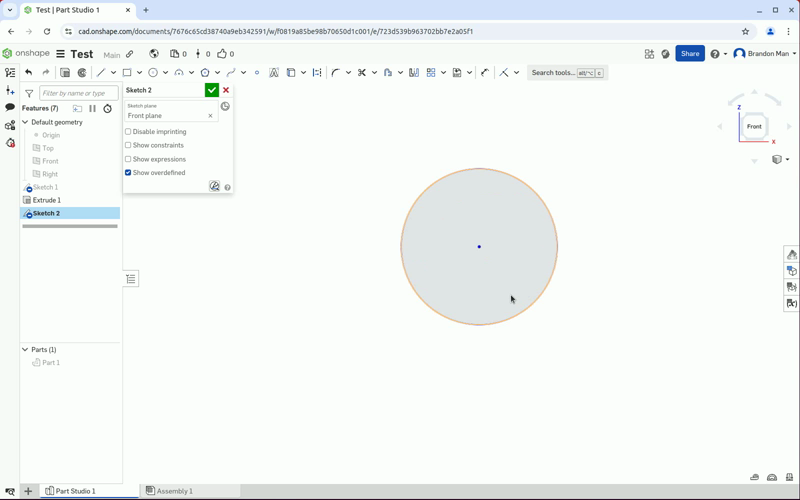
scroll(6)
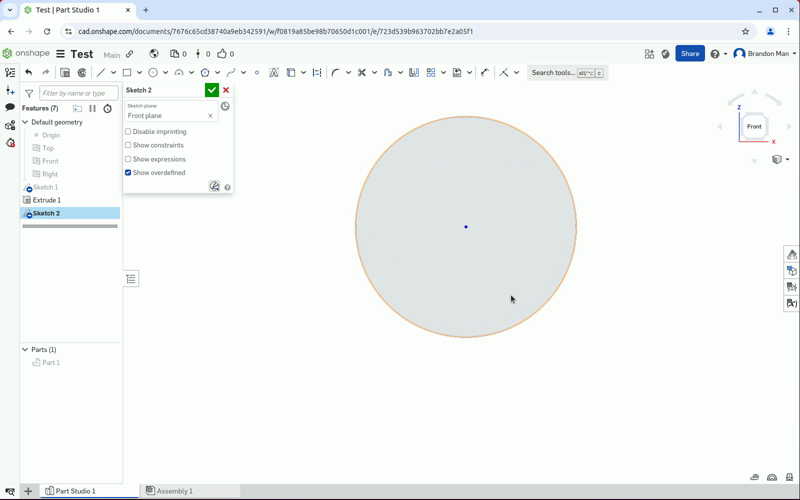
scroll(6)
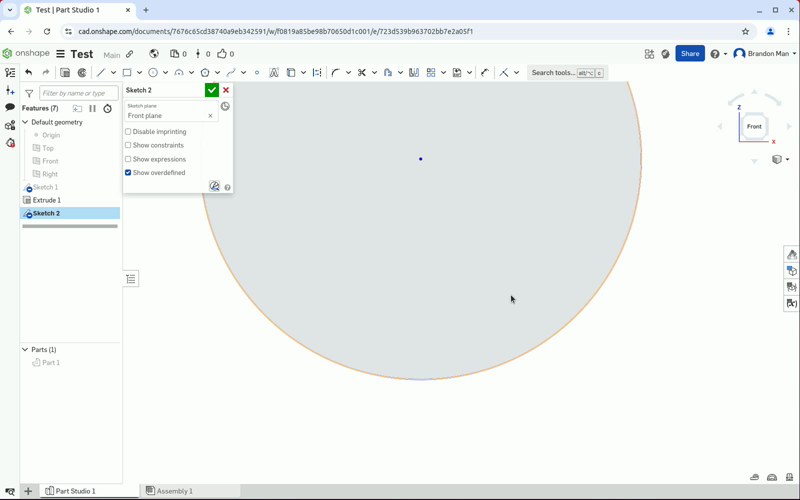
click(511, 294)
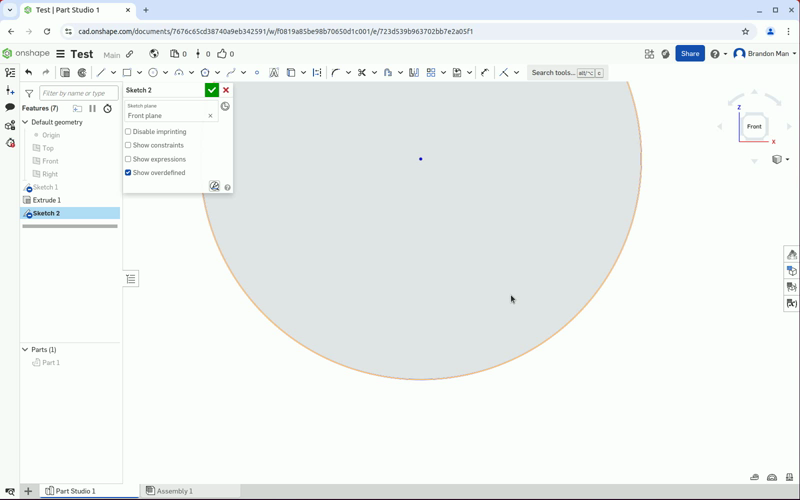
scroll(-6)
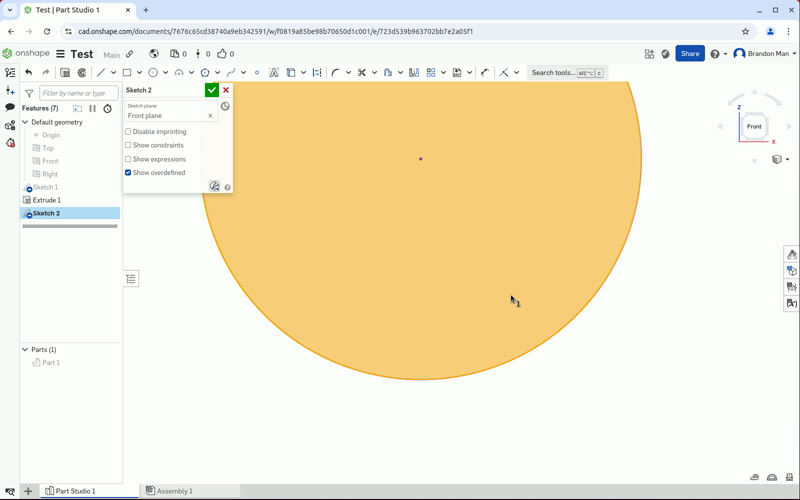
scroll(-6)
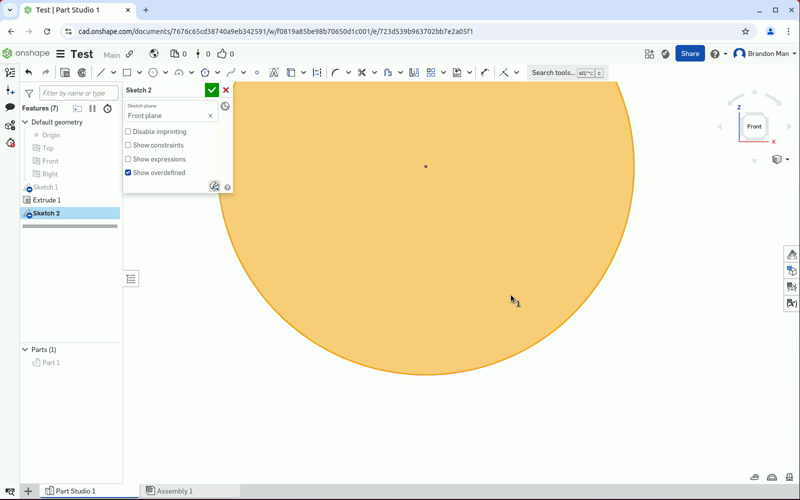
scroll(-6)
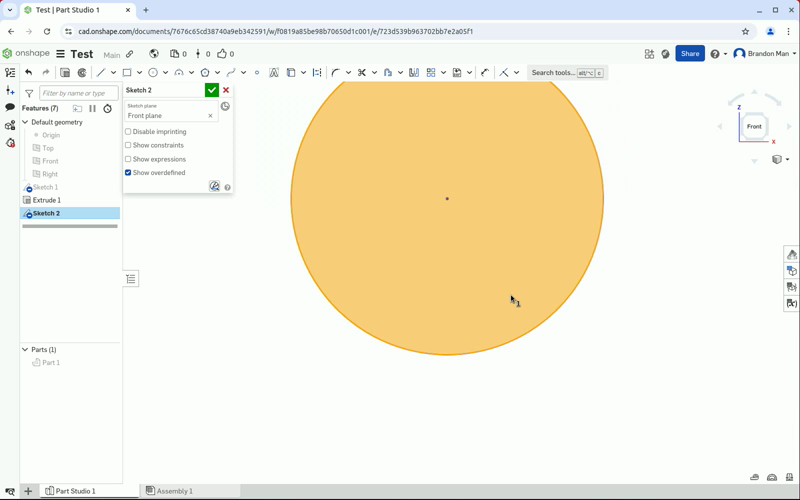
scroll(-6)
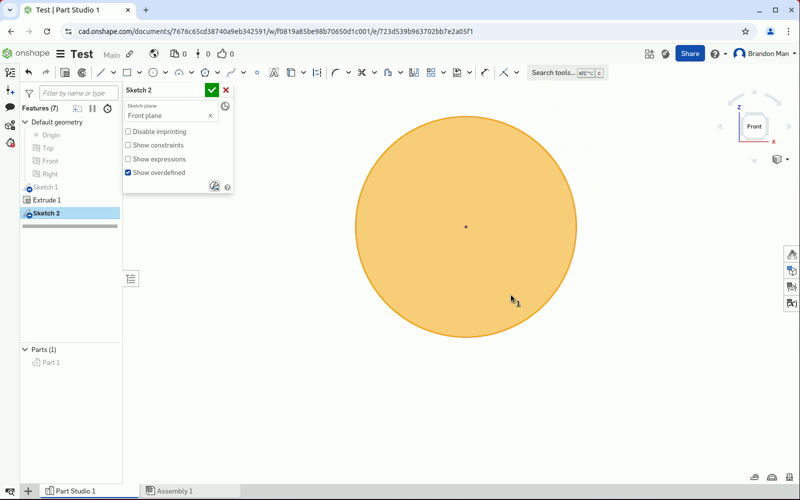
scroll(-6)
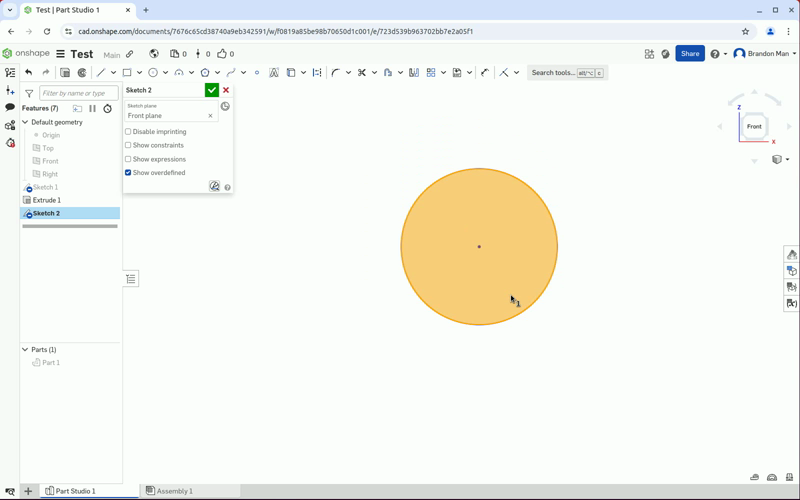
scroll(-6)
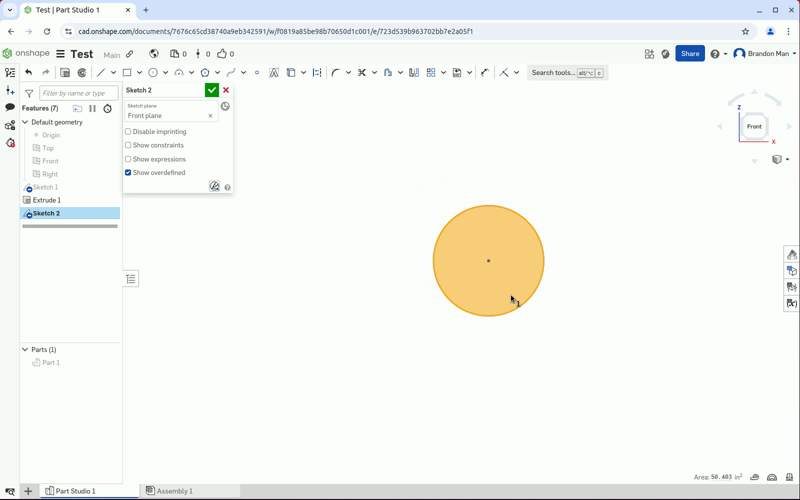
scroll(-6)
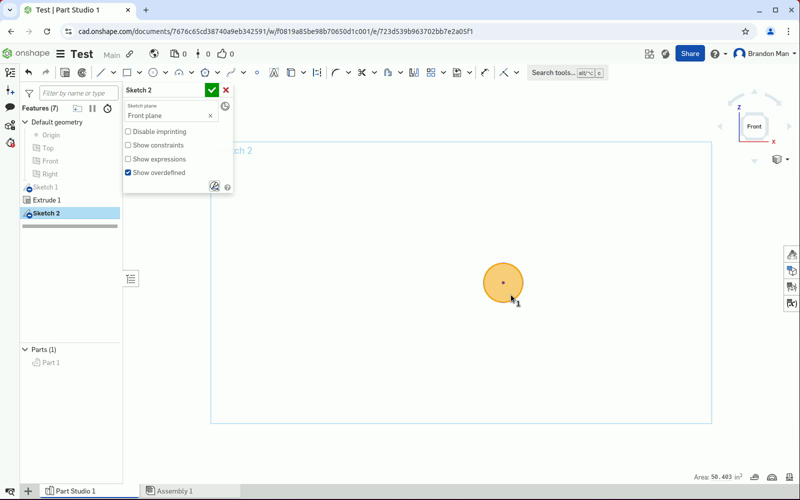
mouse_move(73, 352)
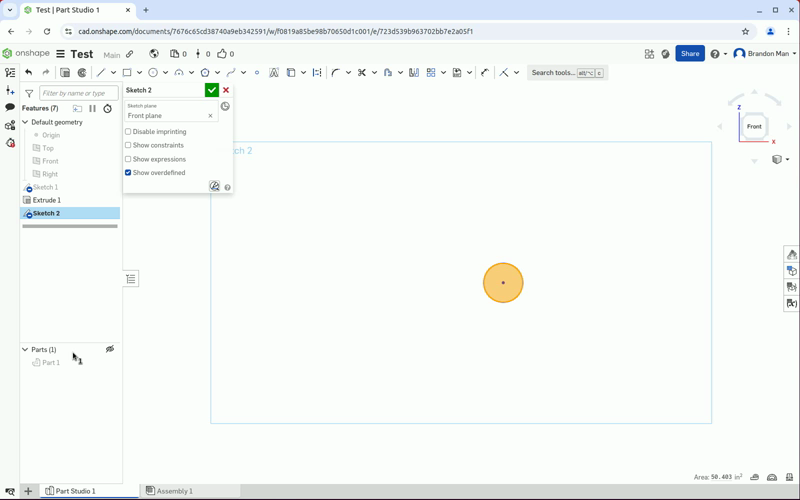
key(shift+y)
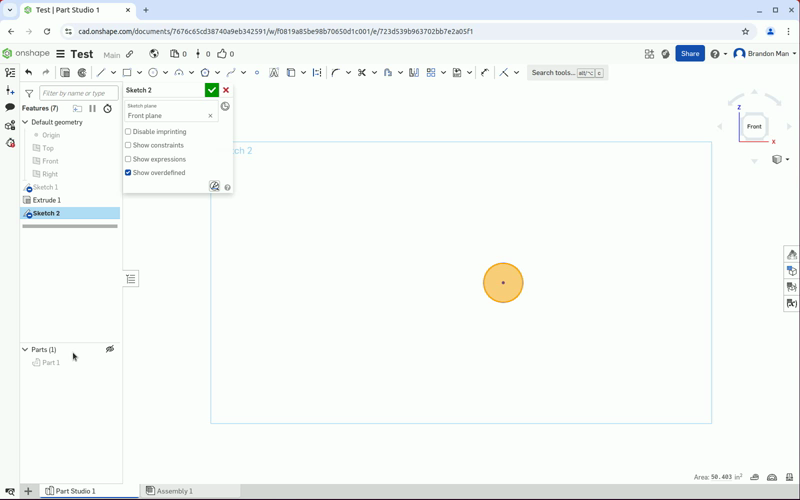
key(shift+e)
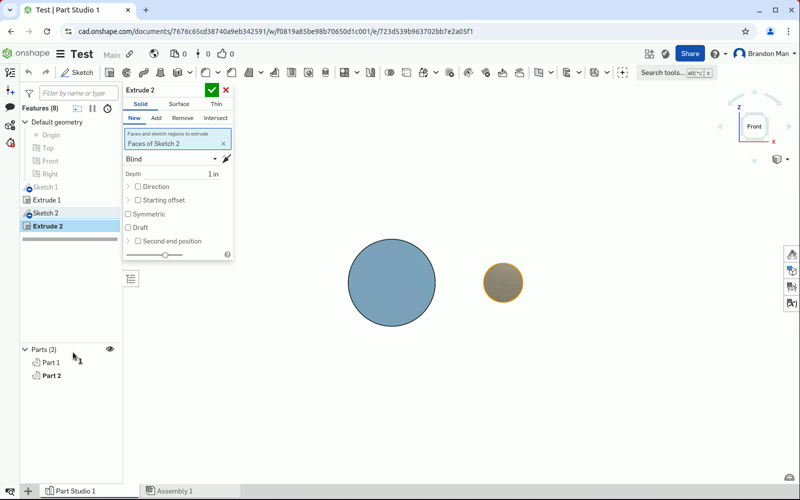
mouse_move(143, 106)
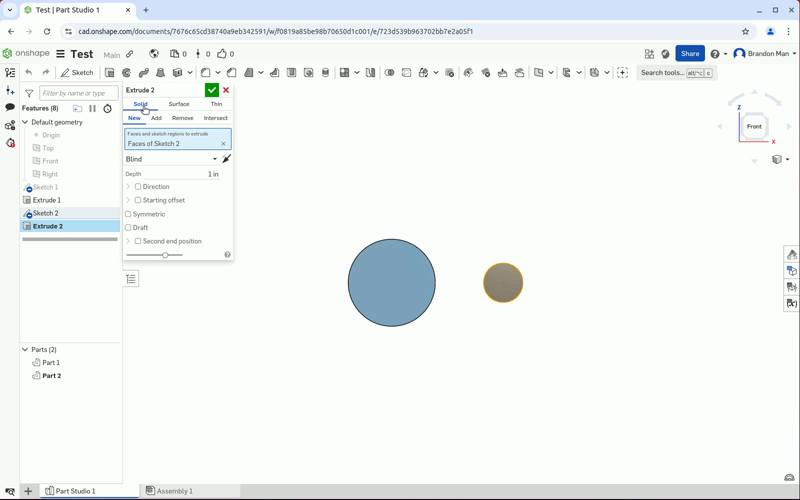
click(143, 106)
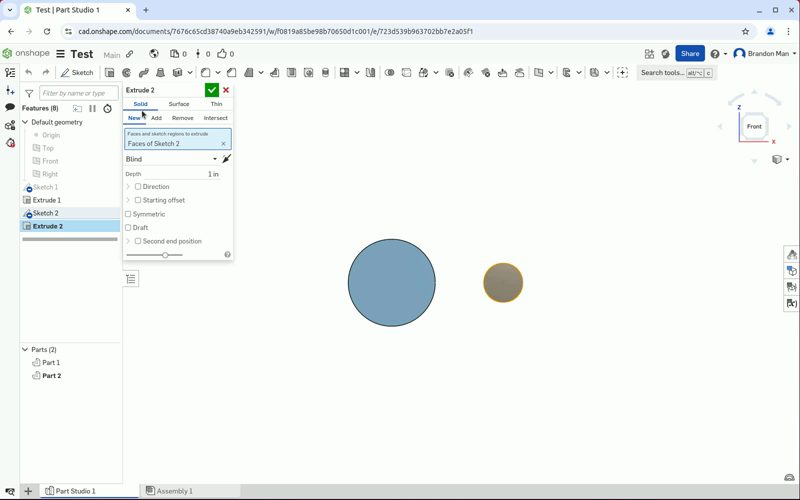
mouse_move(137, 120)
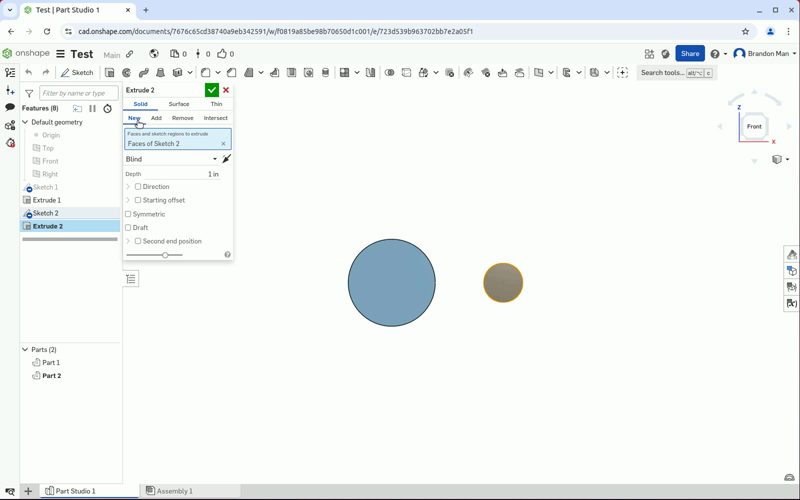
click(137, 120)
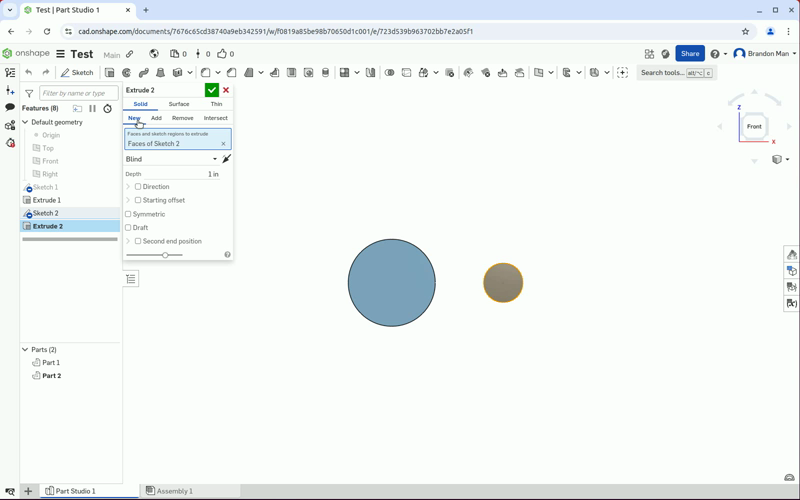
key(tab, 4)
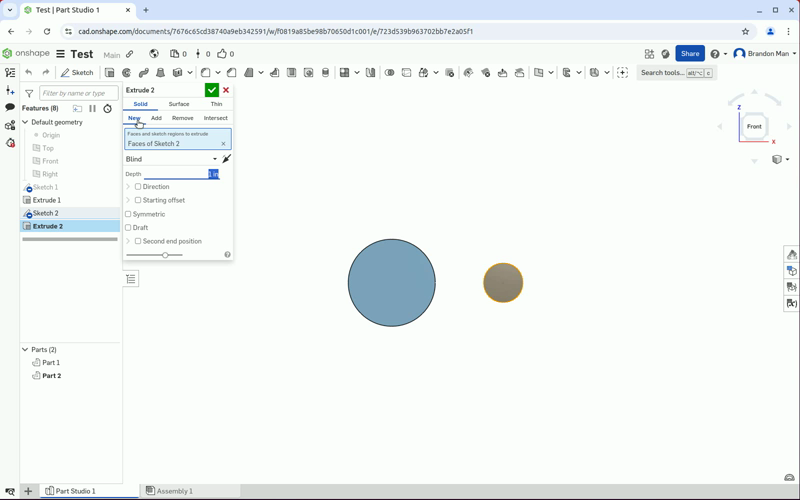
text(1.926)
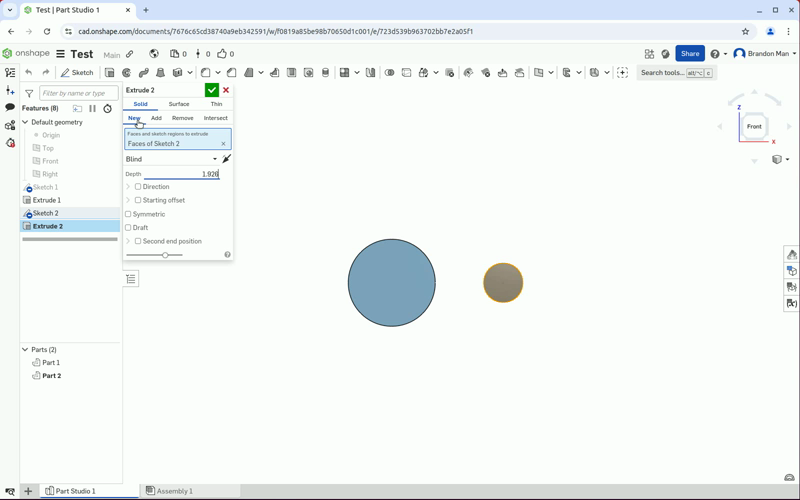
key(enter)
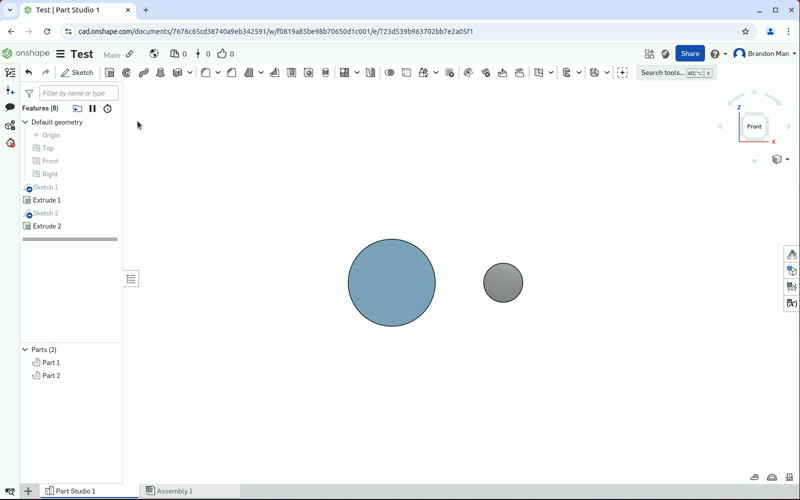
key(shift+h)
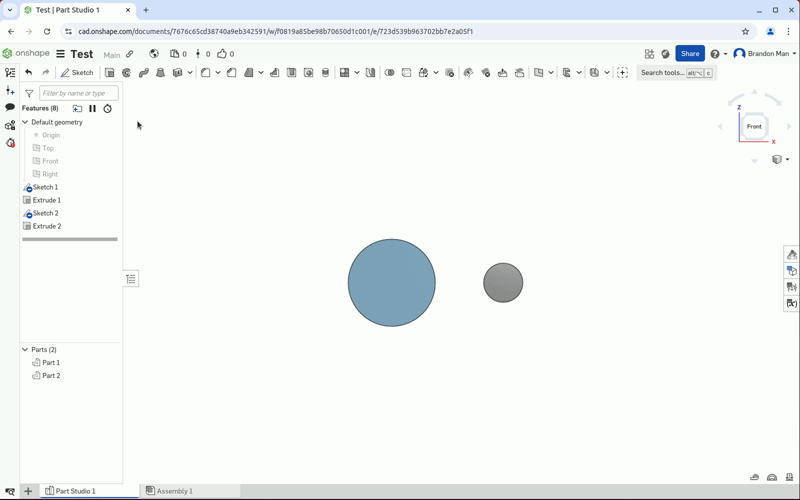
key(shift+h)
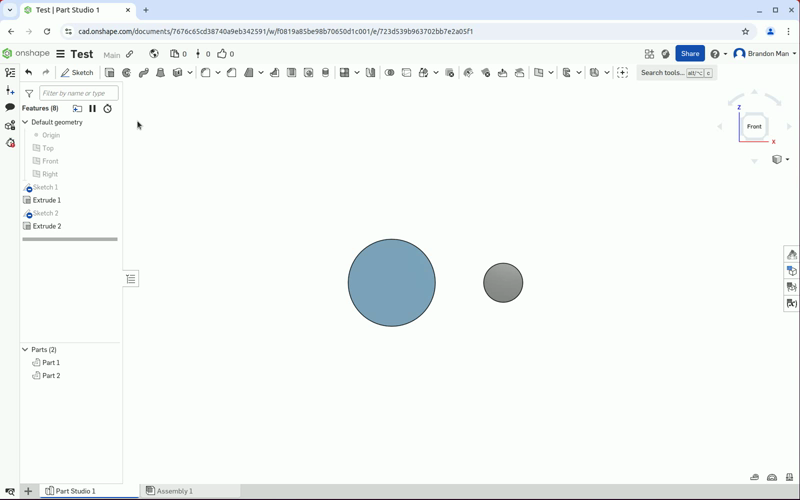
mouse_move(73, 189)
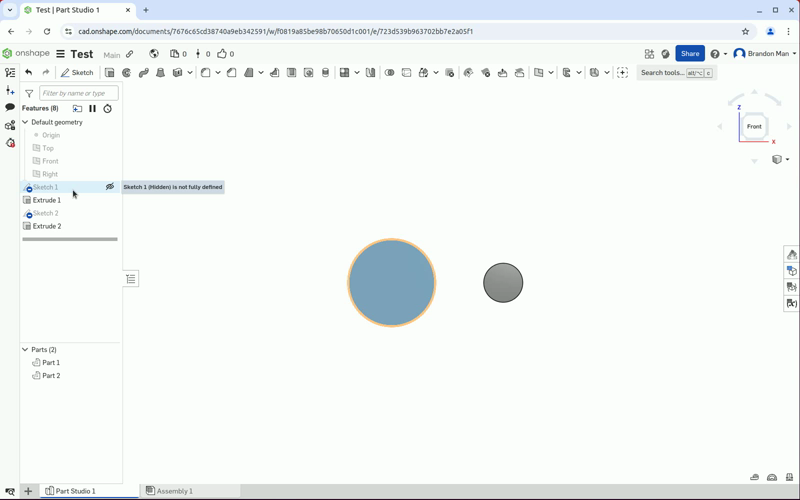
click(73, 189)
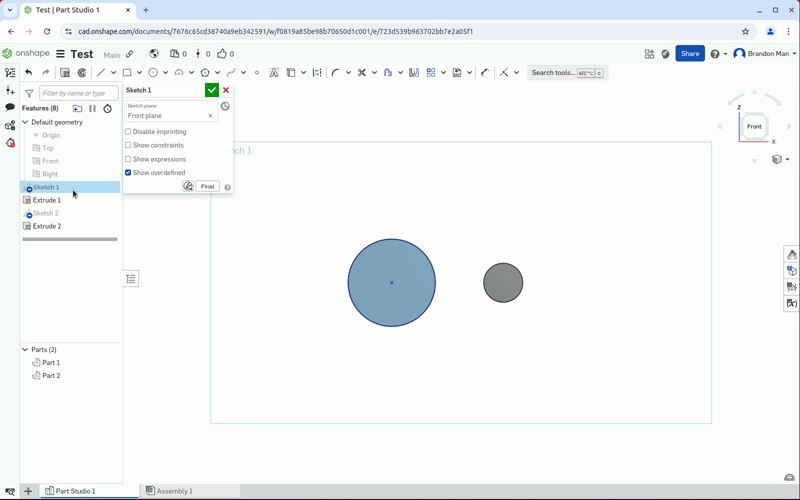
mouse_move(229, 92)
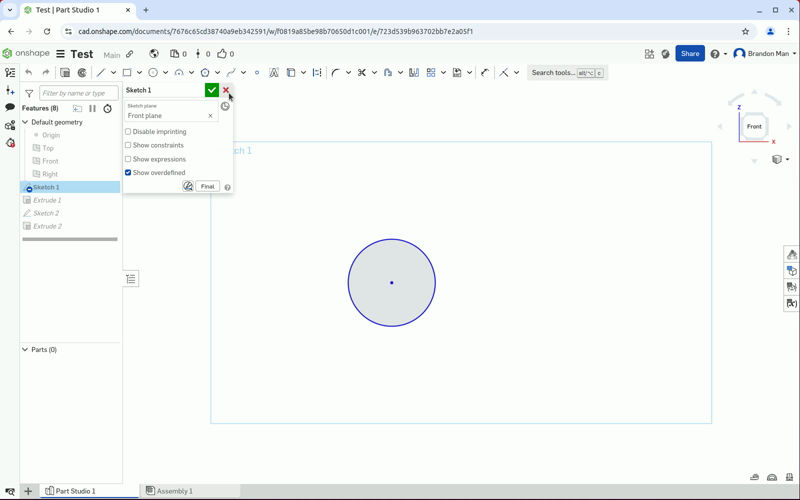
click(229, 92)
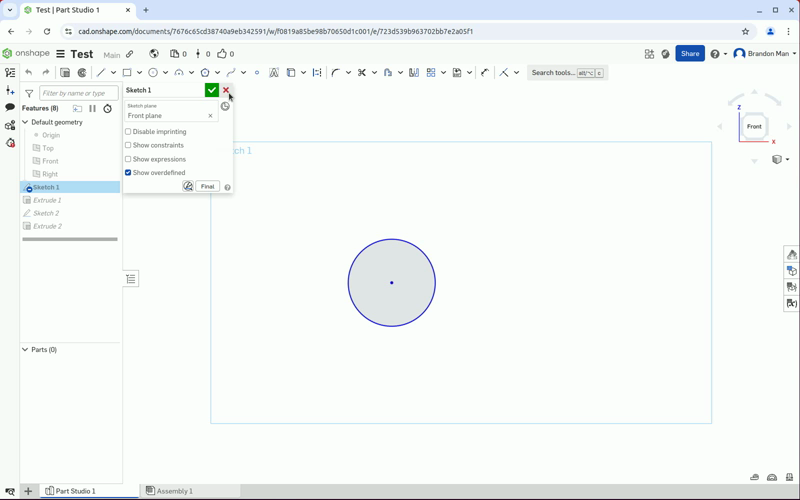
key(shift+s)
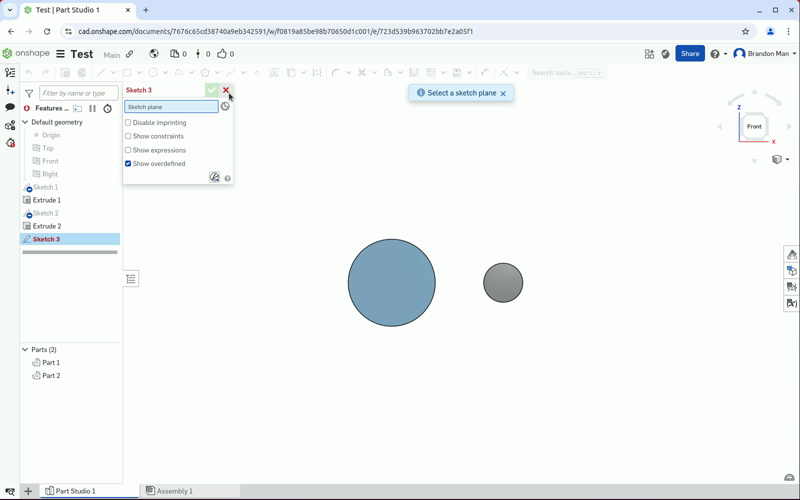
mouse_move(73, 163)
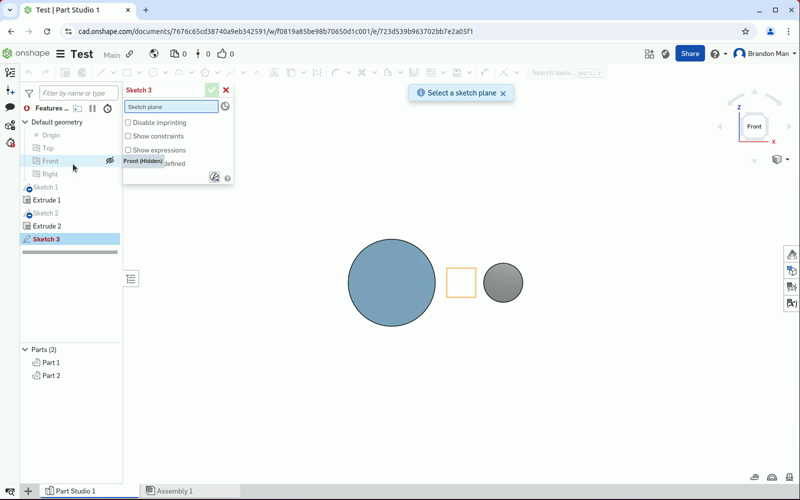
click(73, 163)
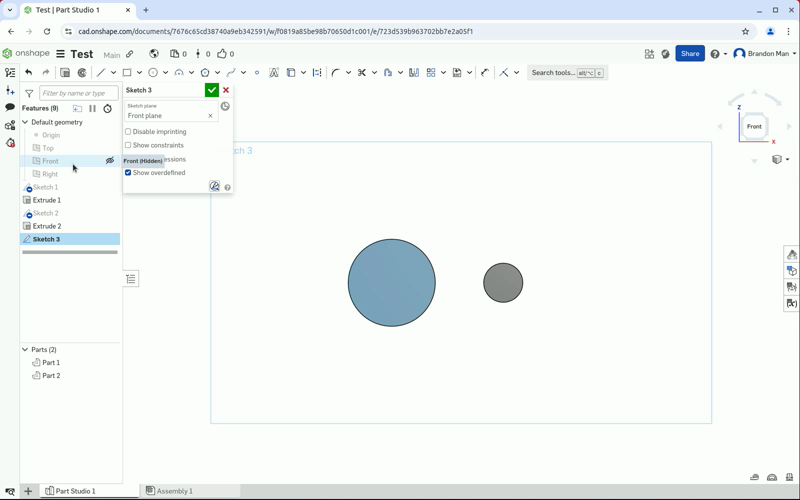
mouse_move(73, 352)
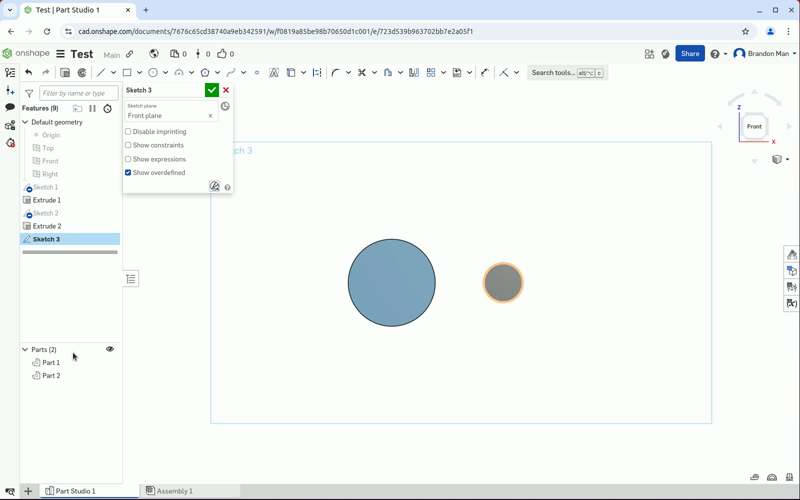
key(y)
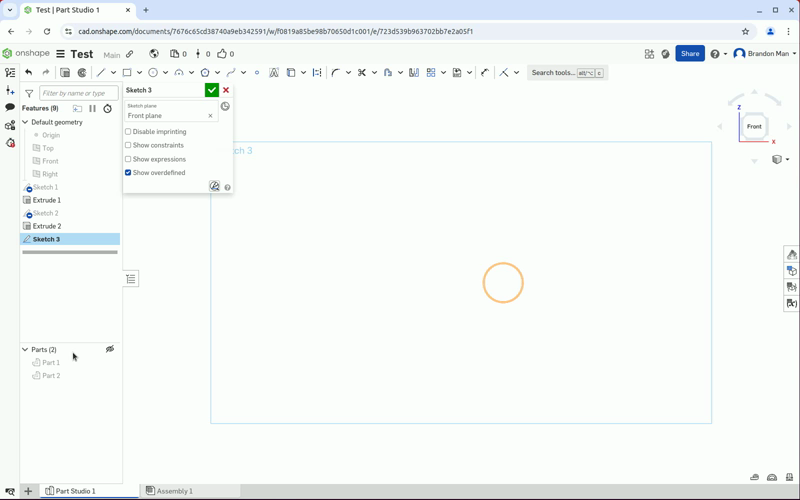
key(a)
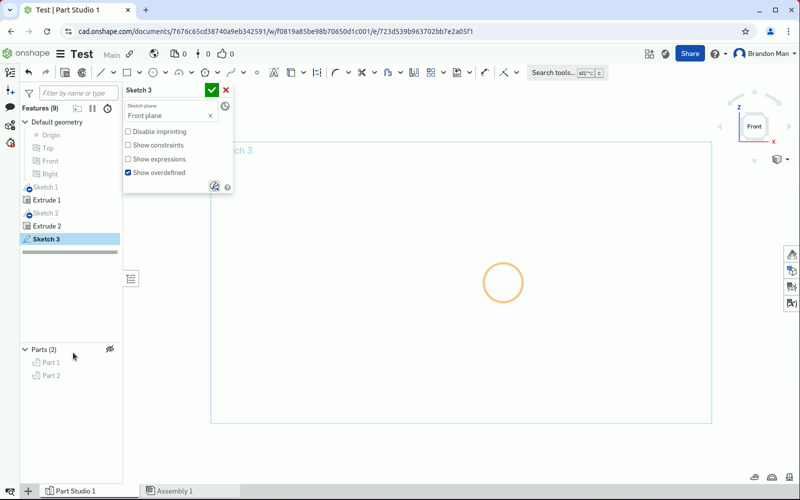
key_down(shift)
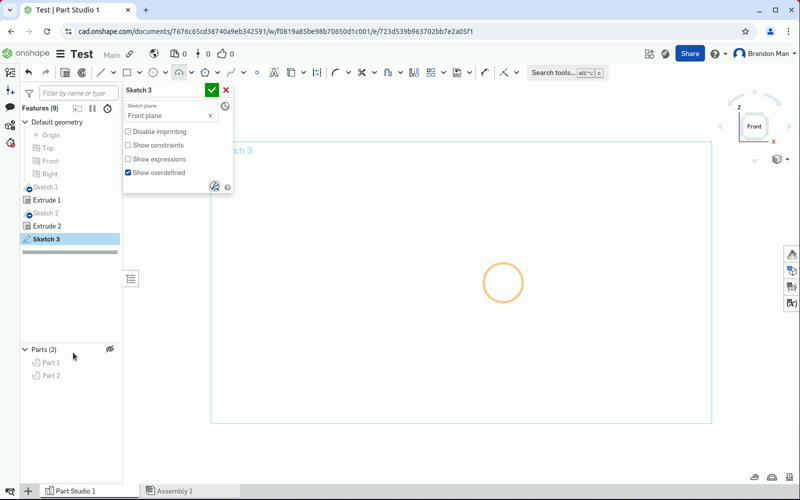
mouse_move(424, 257)
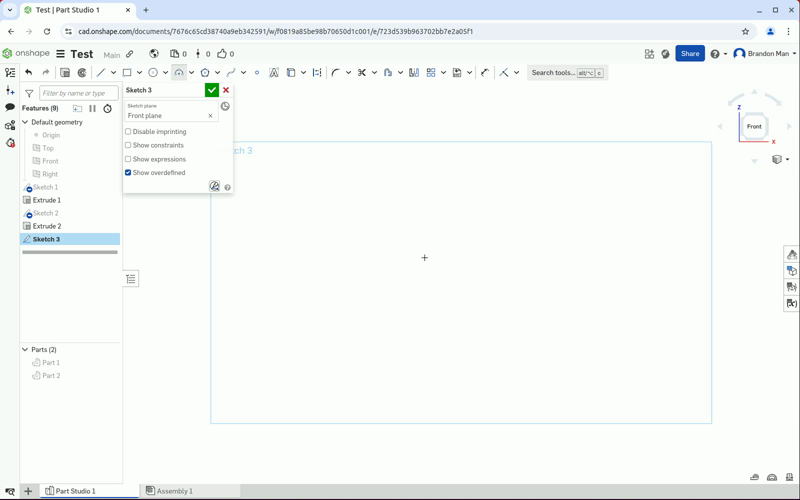
click(424, 257)
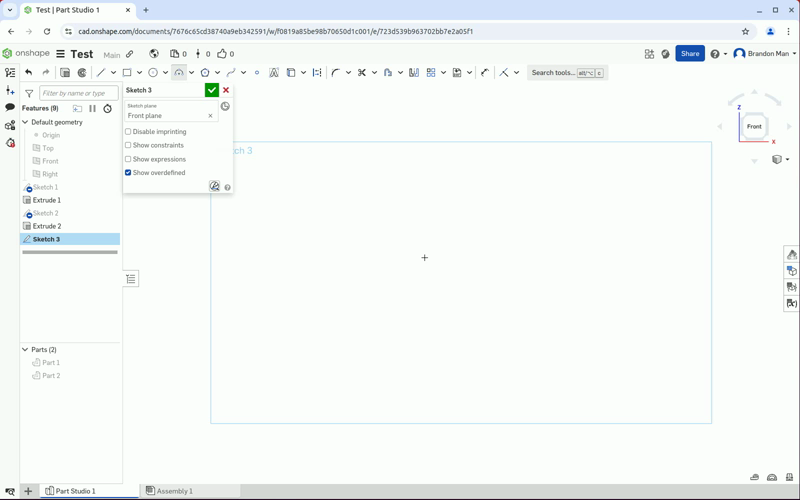
key_up(shift)
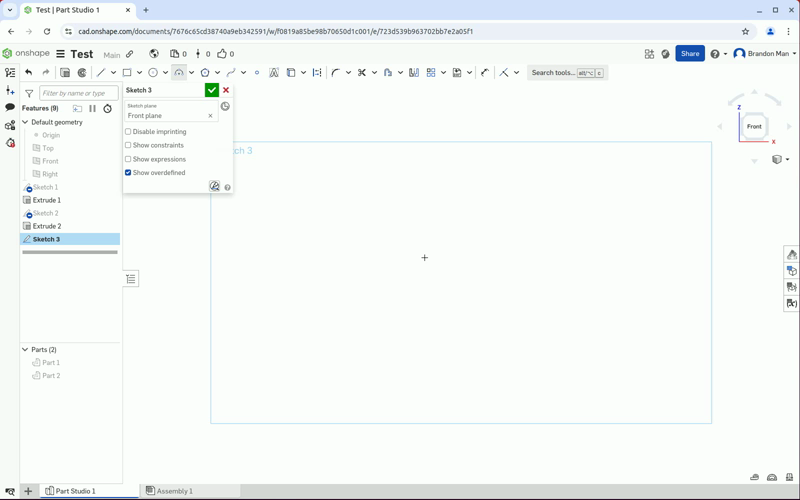
key_down(shift)
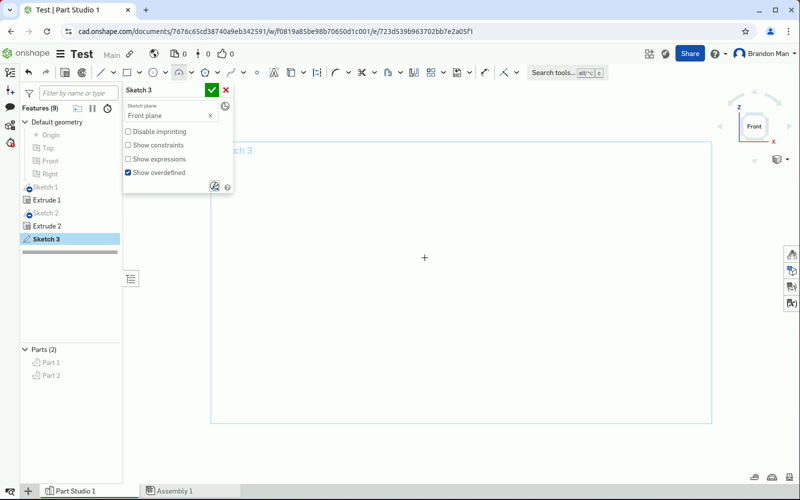
mouse_move(426, 307)
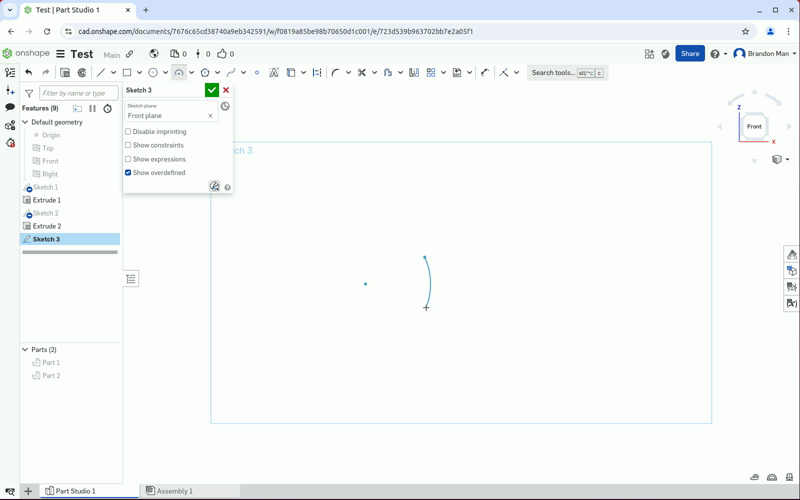
click(426, 307)
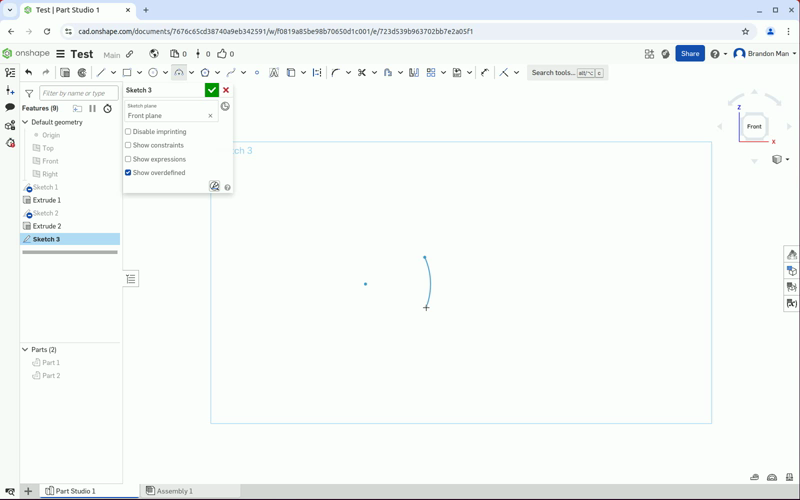
mouse_move(433, 282)
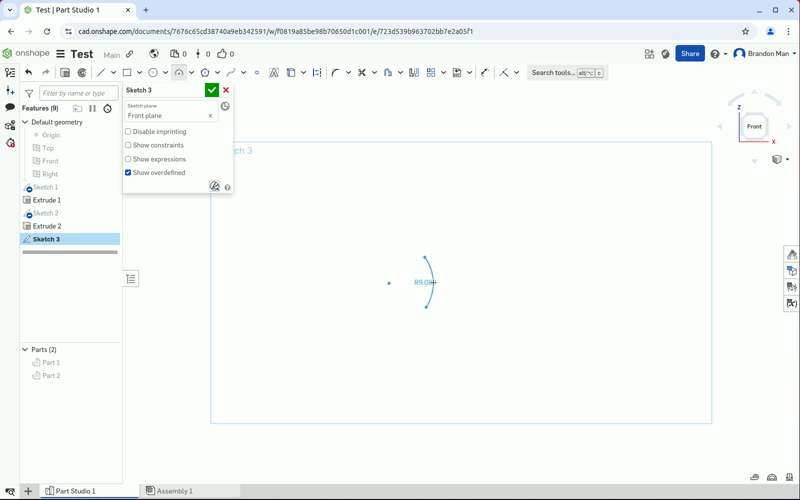
click(433, 282)
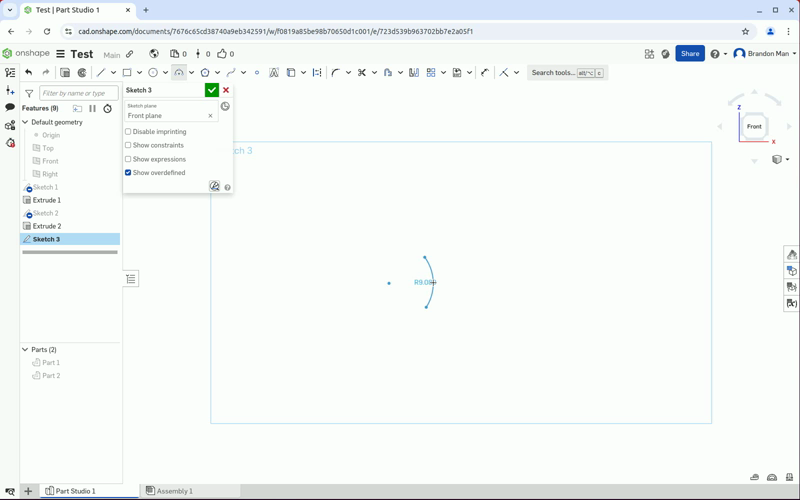
key_up(shift)
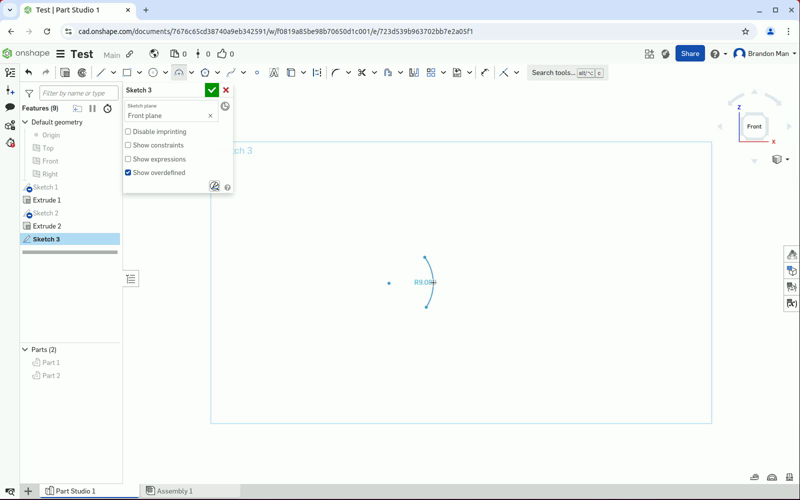
key(esc)
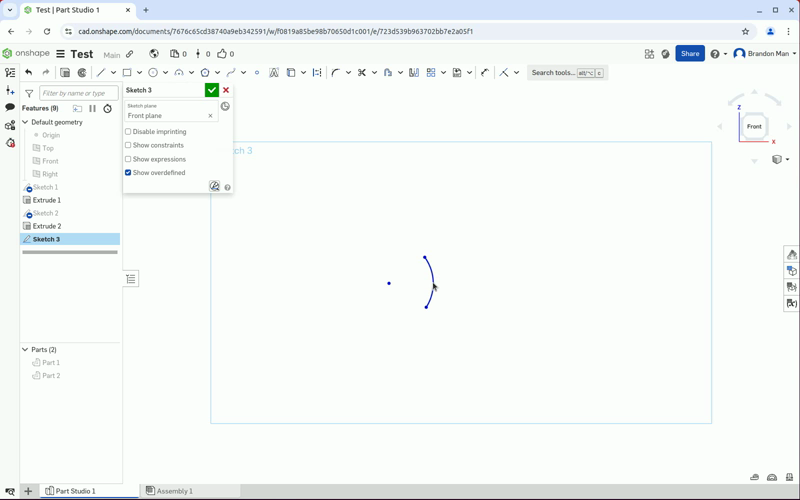
key(l)
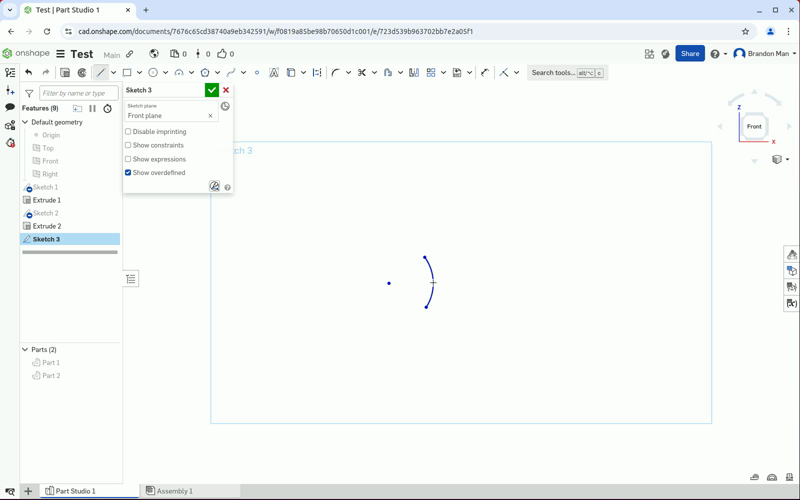
mouse_move(426, 307)
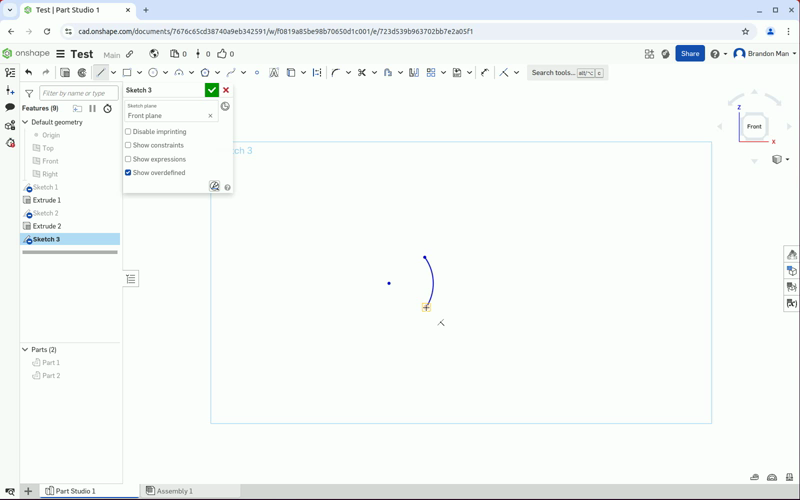
click(426, 307)
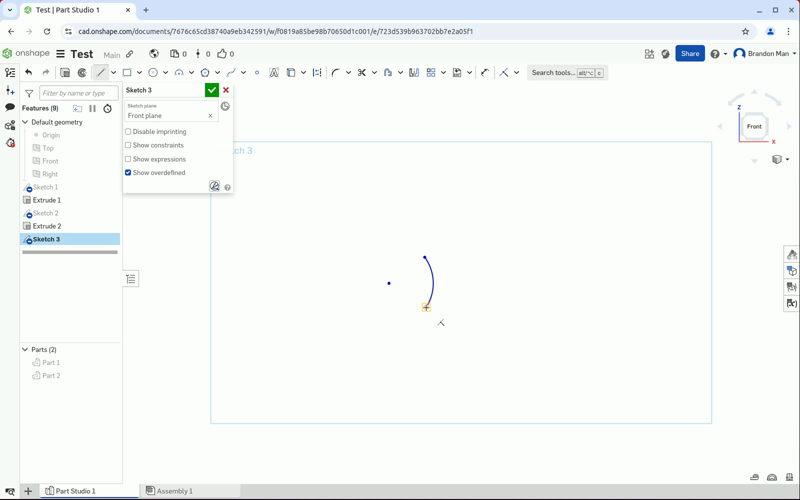
key_down(shift)
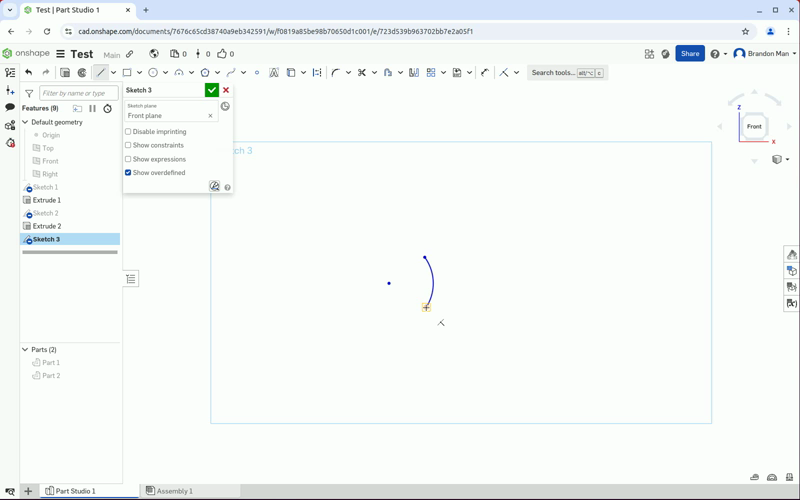
mouse_move(490, 296)
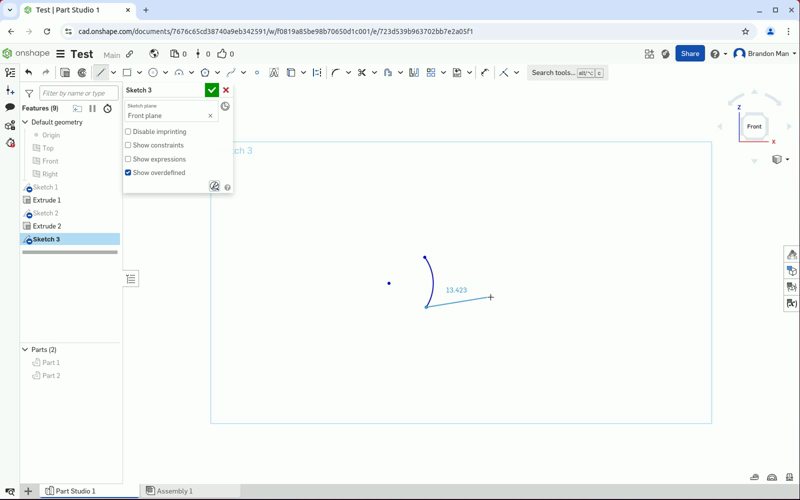
click(490, 296)
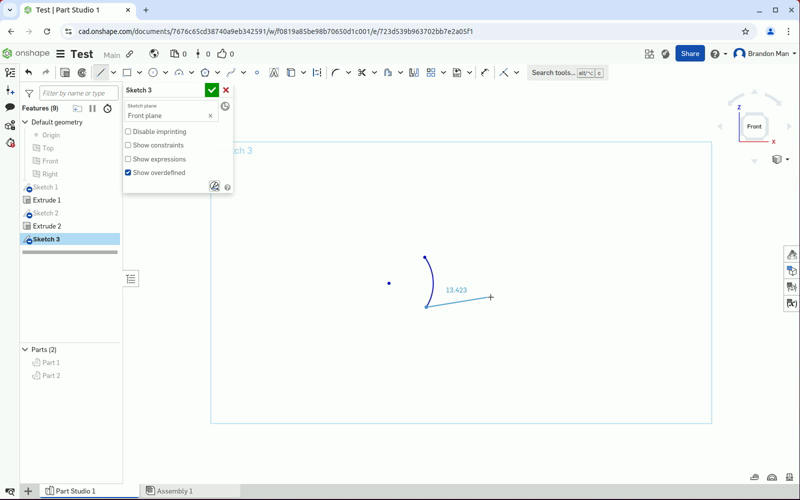
key_up(shift)
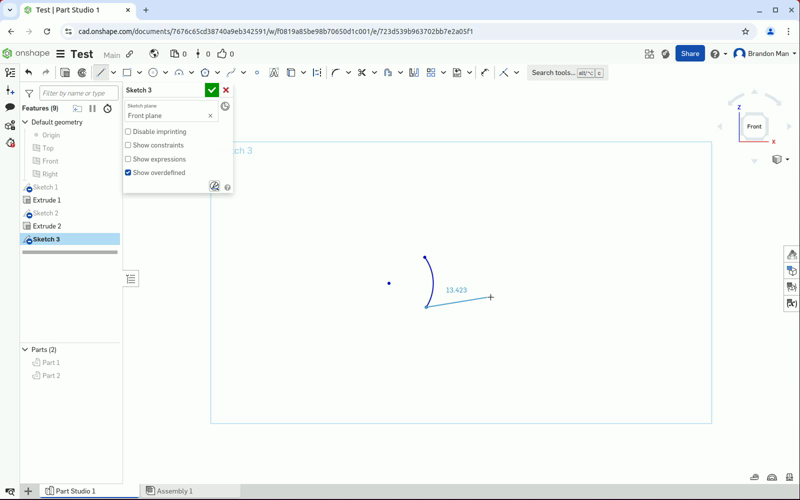
key(esc)
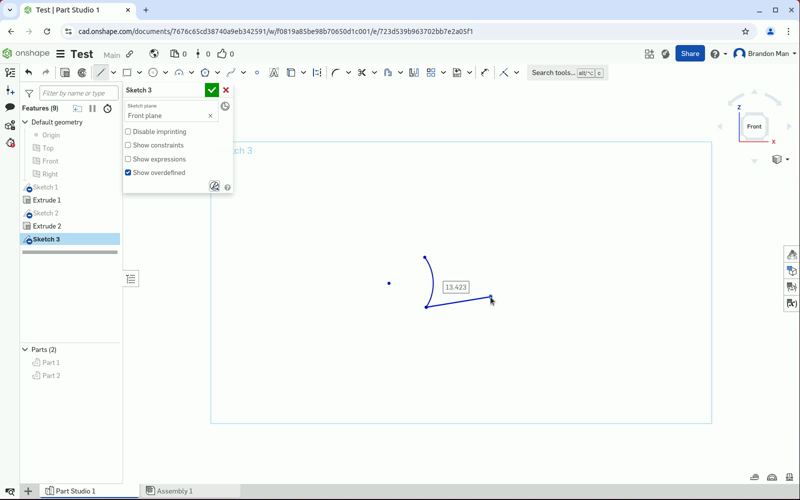
key(a)
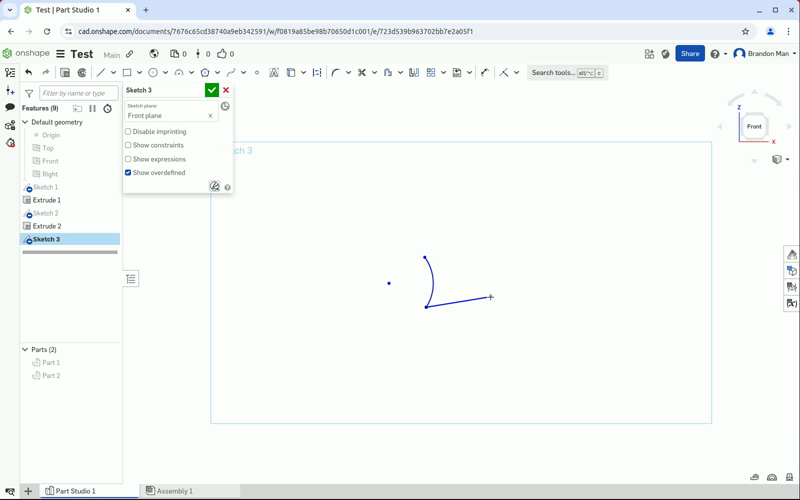
mouse_move(490, 296)
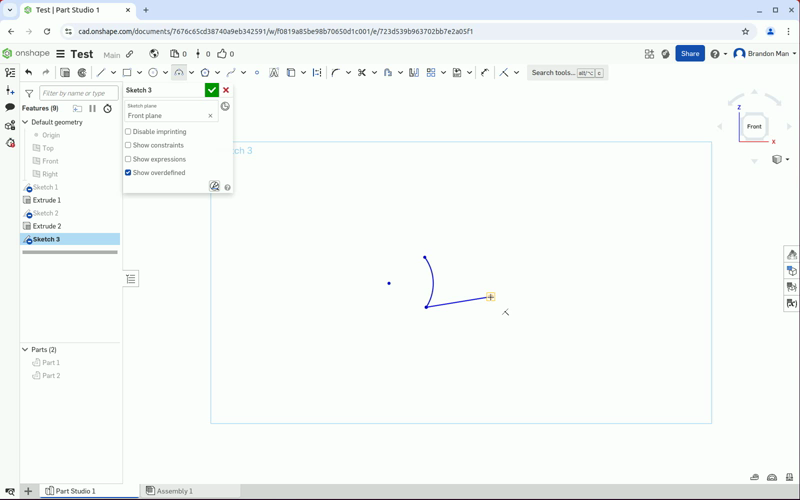
click(490, 296)
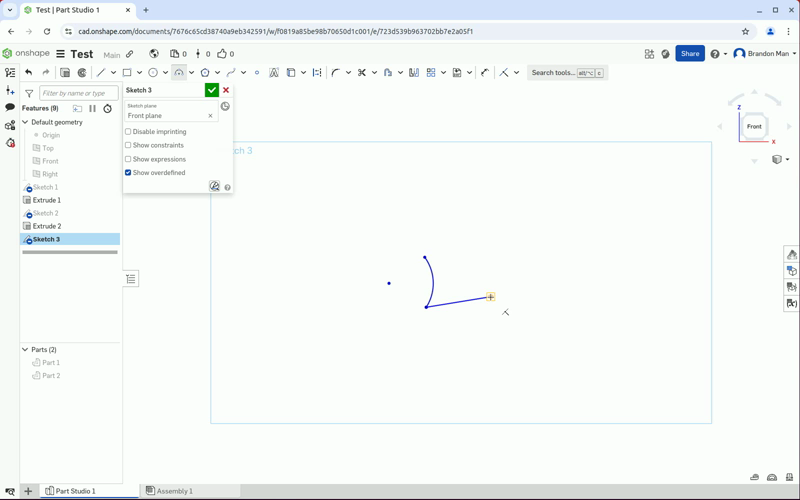
key_down(shift)
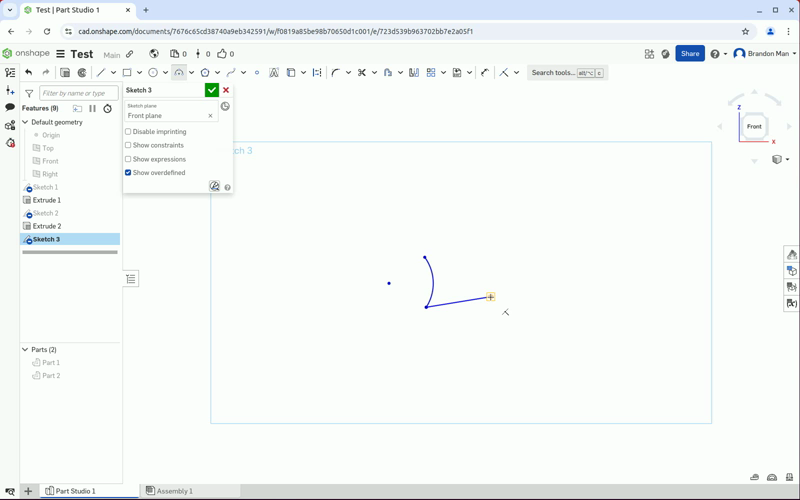
mouse_move(490, 269)
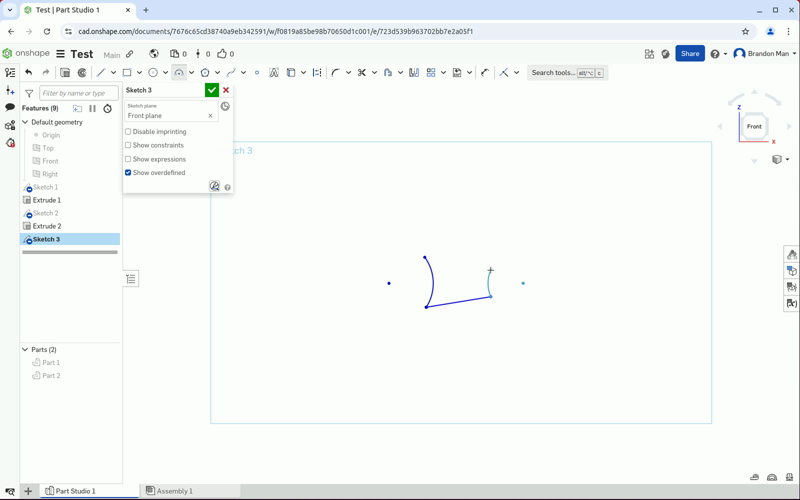
click(490, 269)
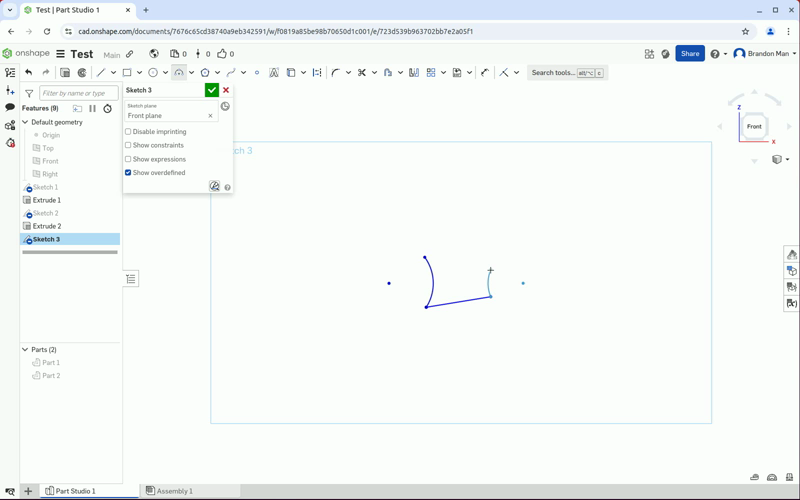
mouse_move(484, 283)
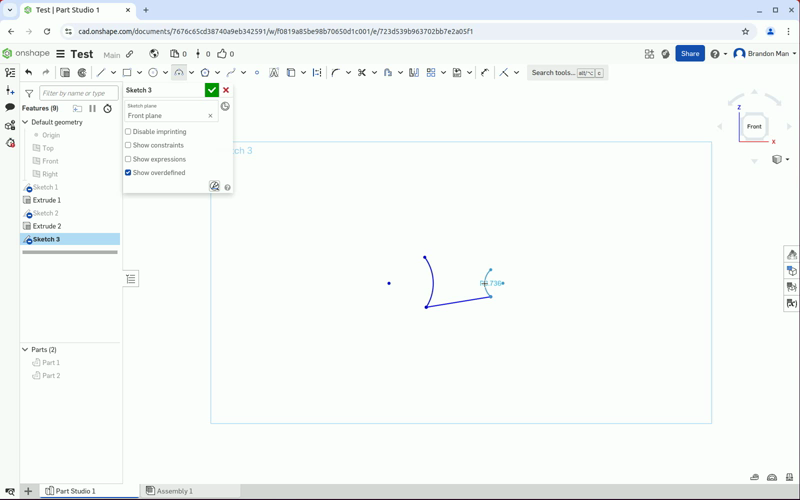
click(484, 283)
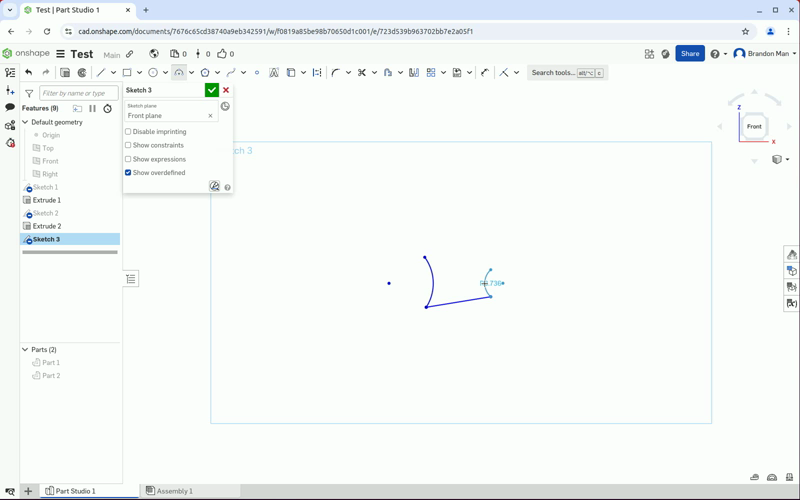
key_up(shift)
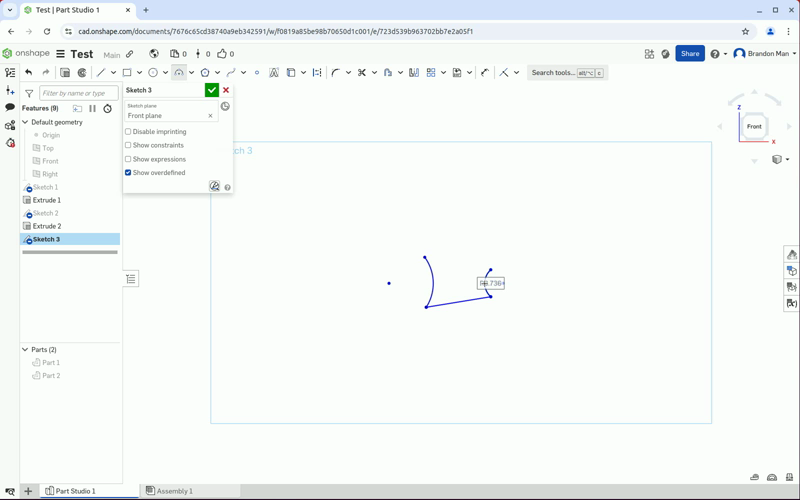
key(esc)
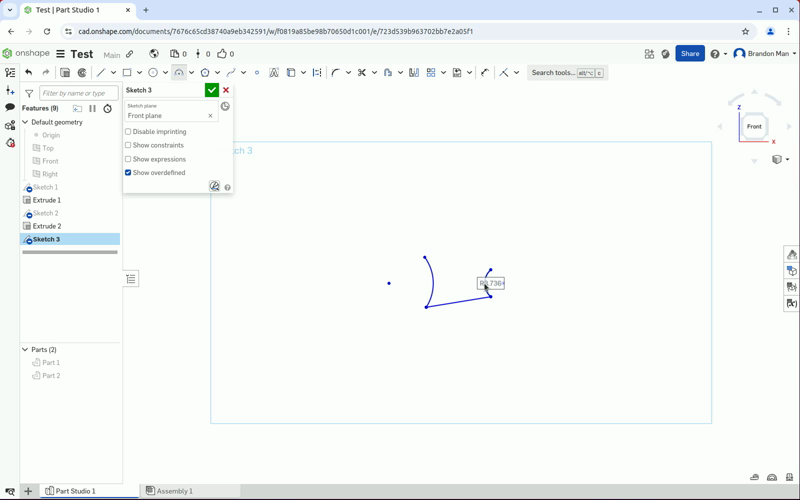
key(l)
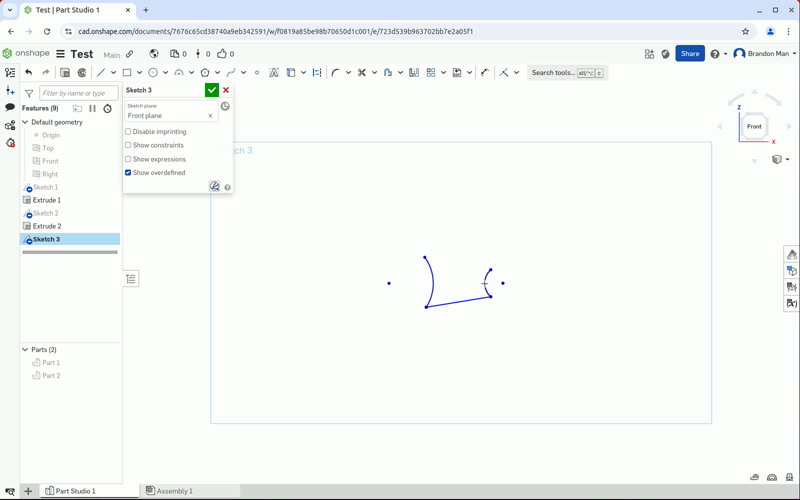
mouse_move(490, 269)
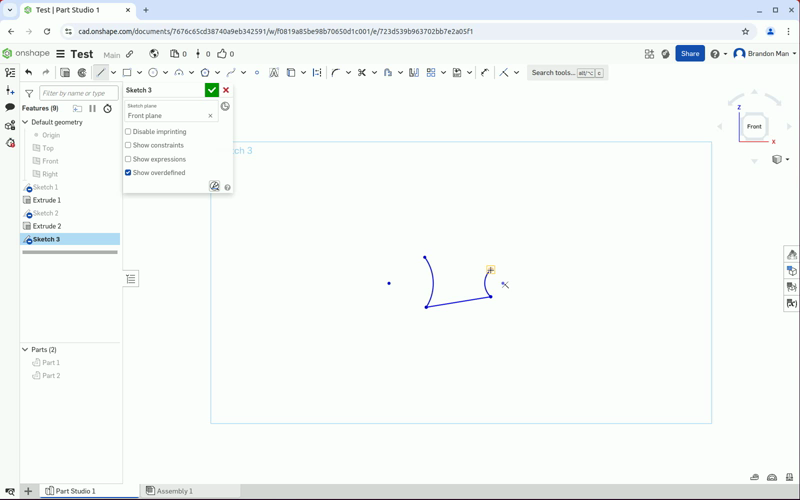
click(490, 269)
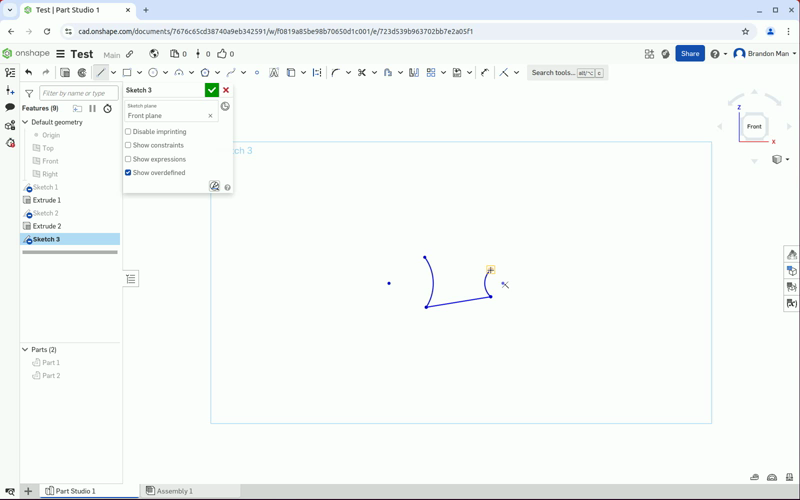
key_down(shift)
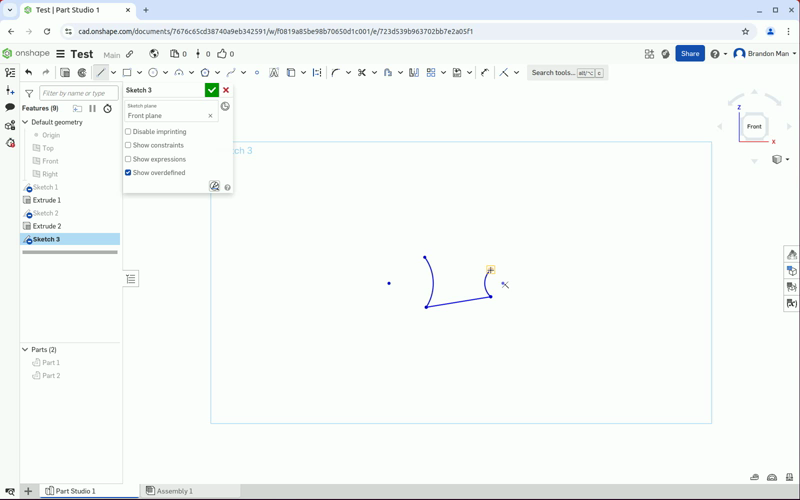
mouse_move(424, 257)
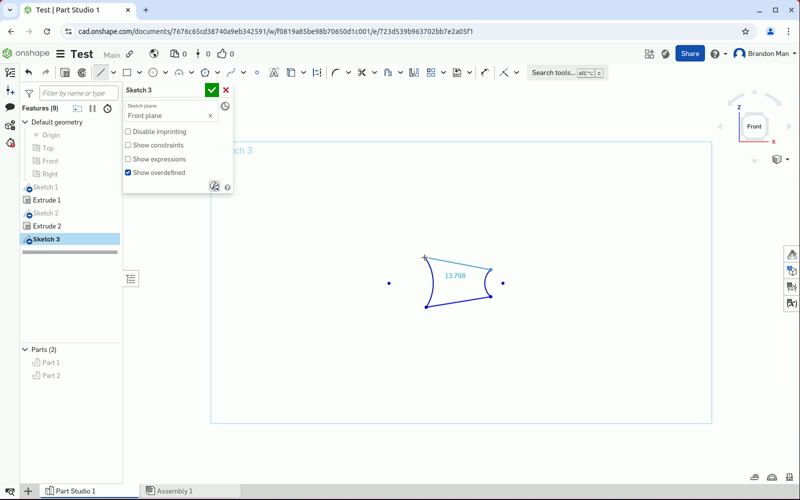
key_up(shift)
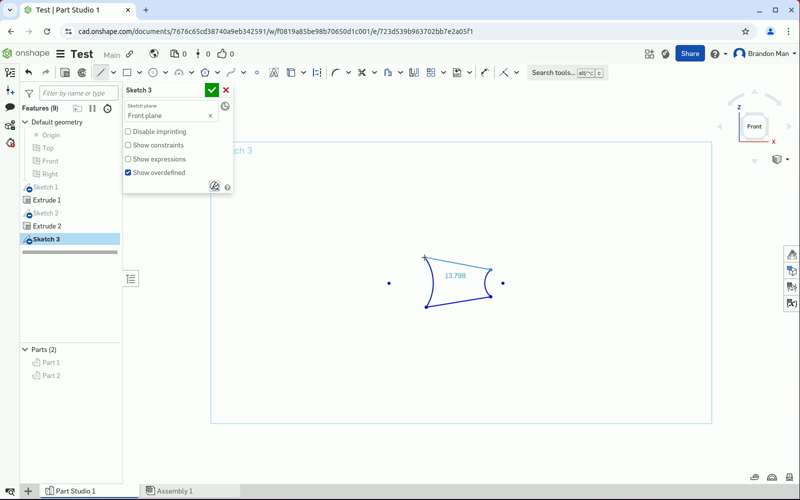
click(424, 257)
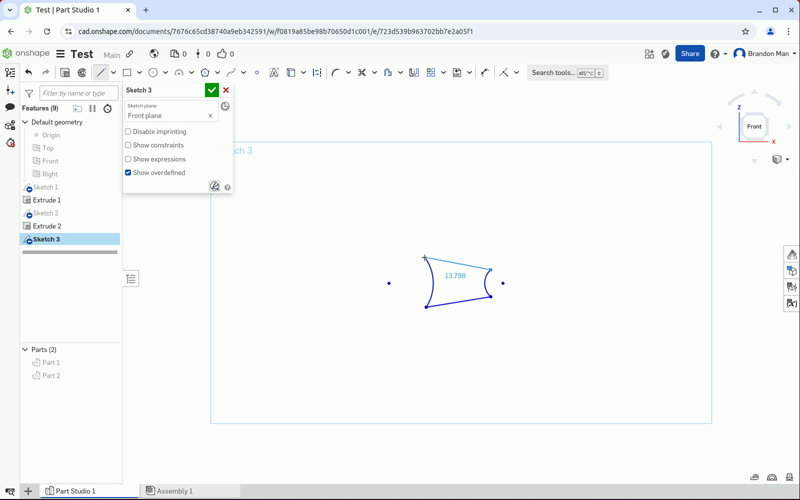
key(esc)
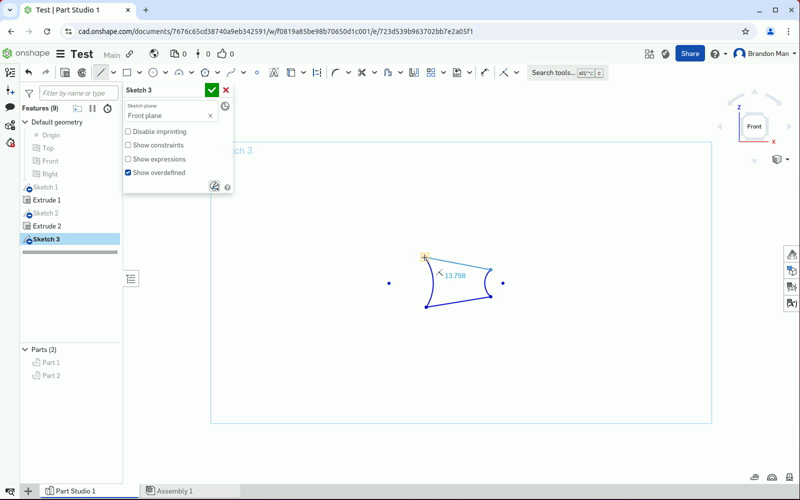
mouse_move(459, 294)
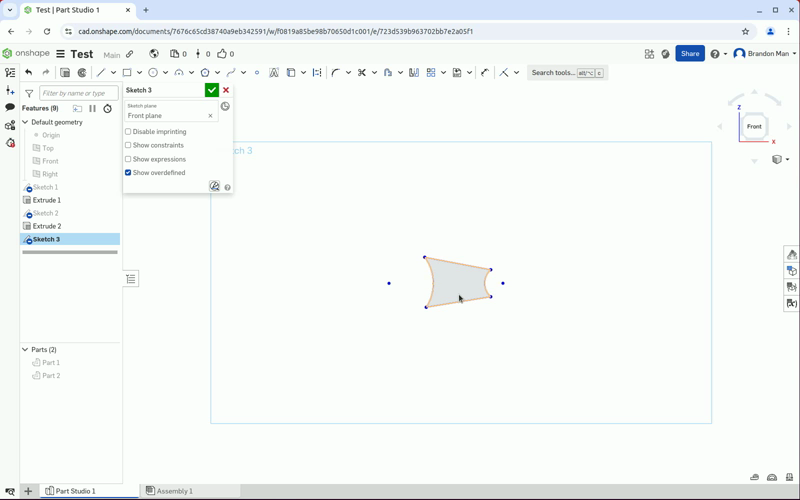
click(459, 294)
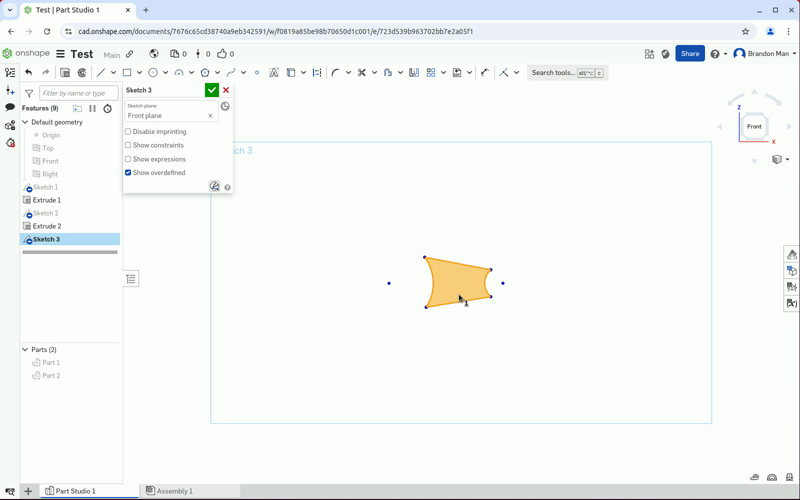
mouse_move(73, 352)
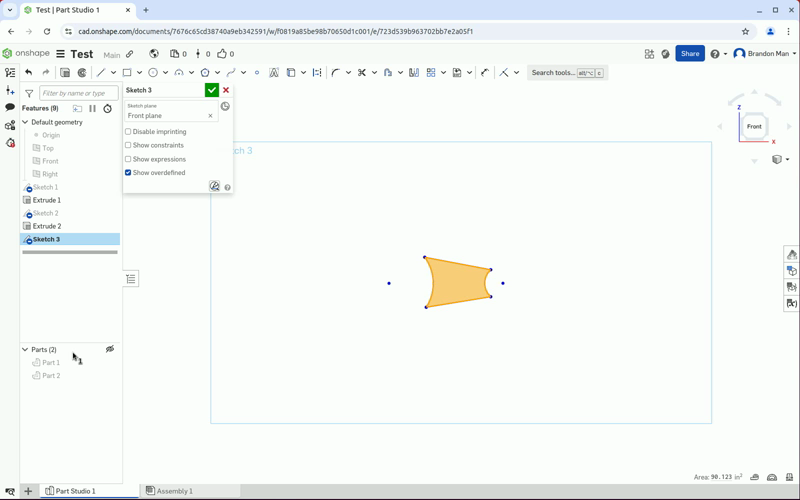
key(shift+y)
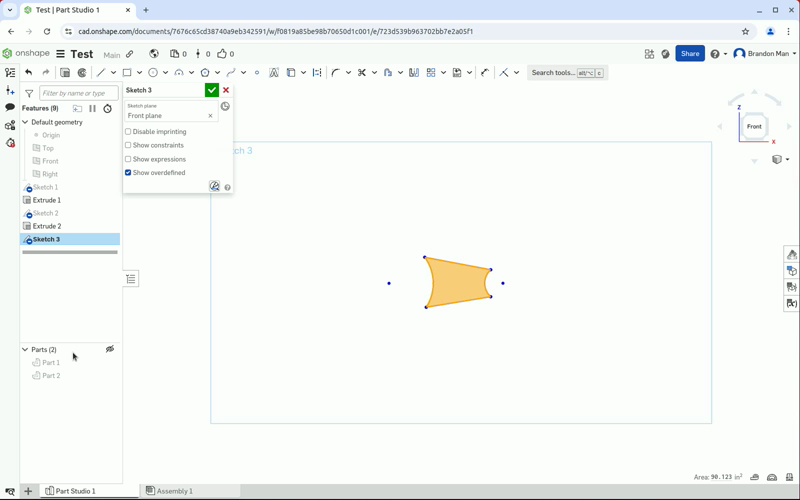
key(shift+e)
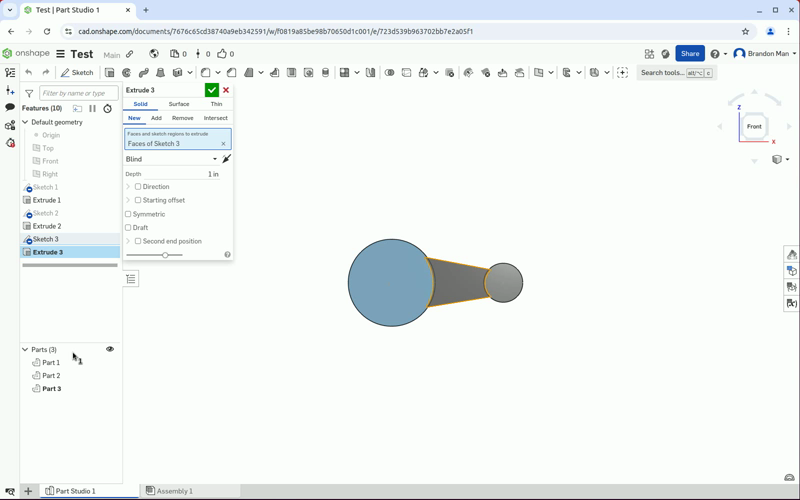
mouse_move(143, 106)
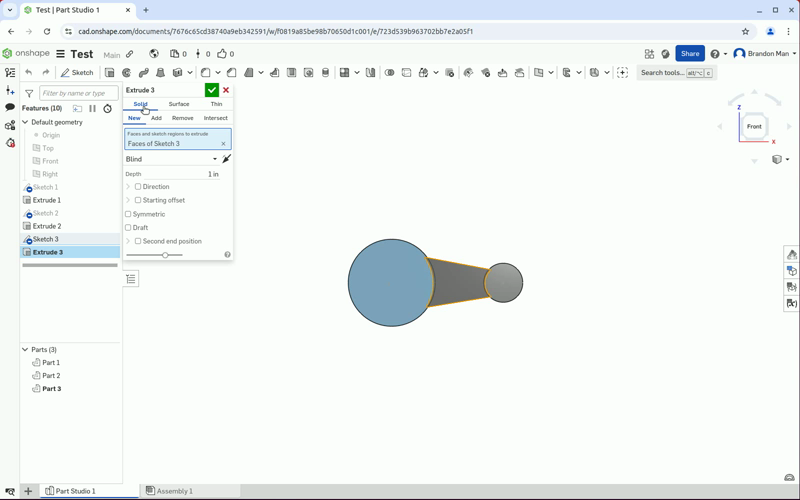
click(143, 106)
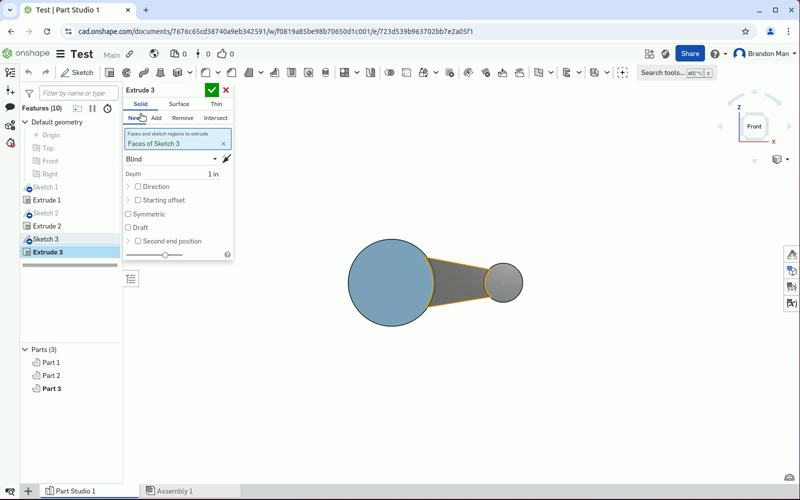
mouse_move(137, 120)
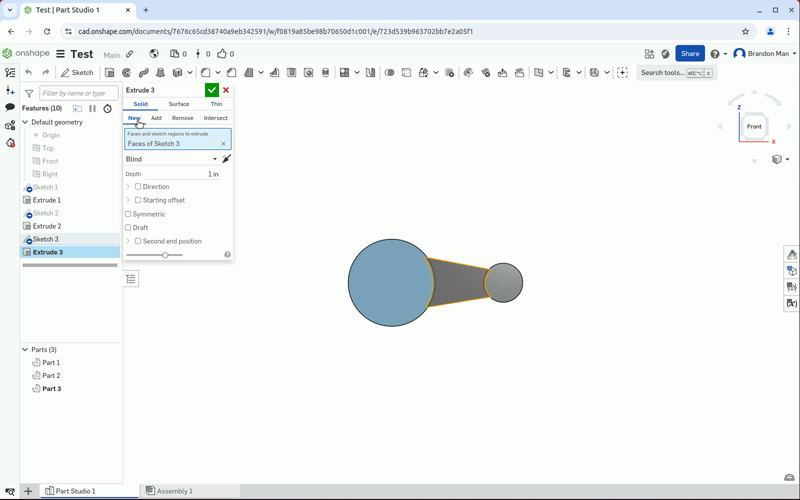
click(137, 120)
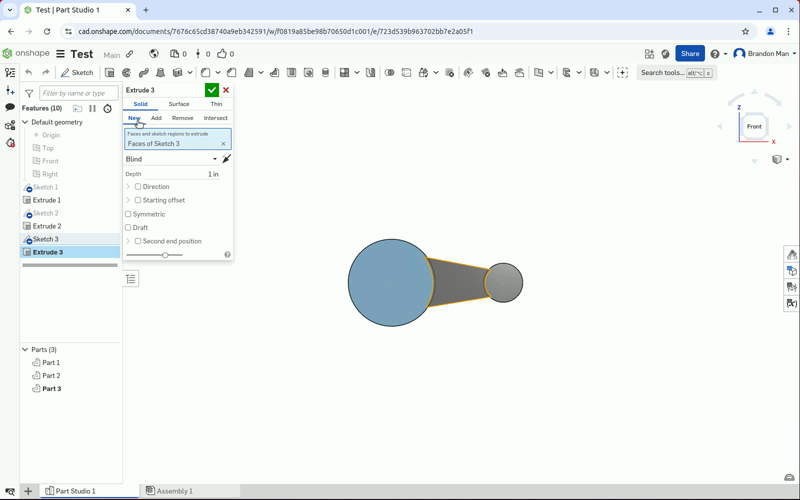
key(tab, 4)
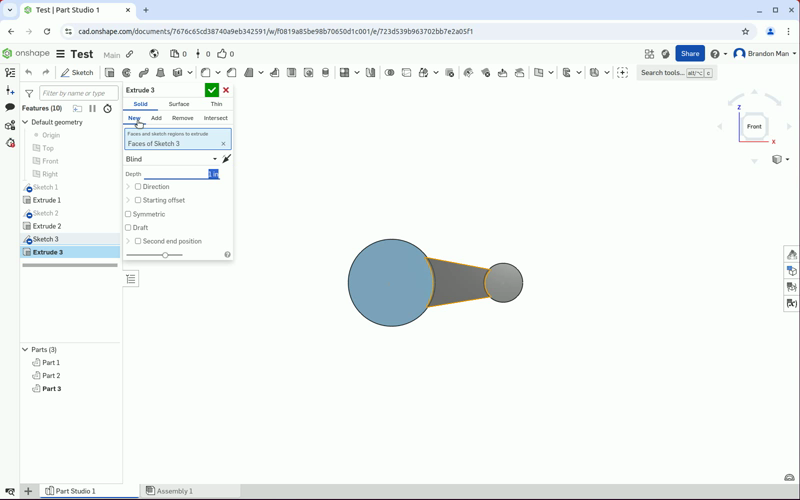
text(1.926)
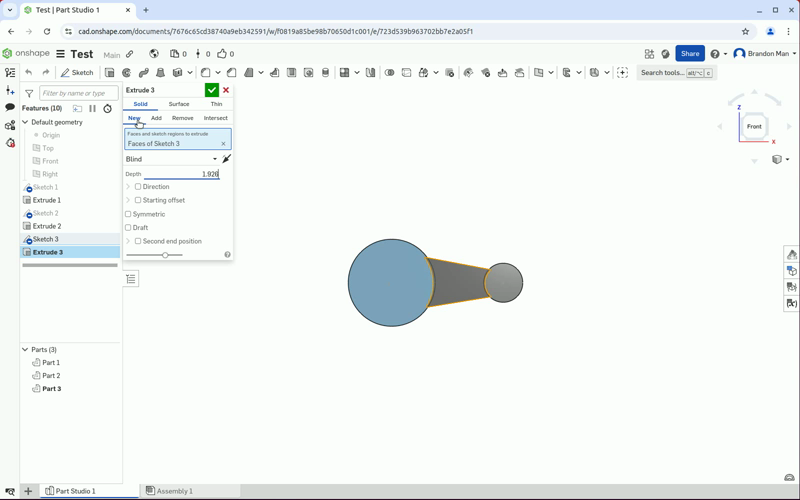
key(enter)
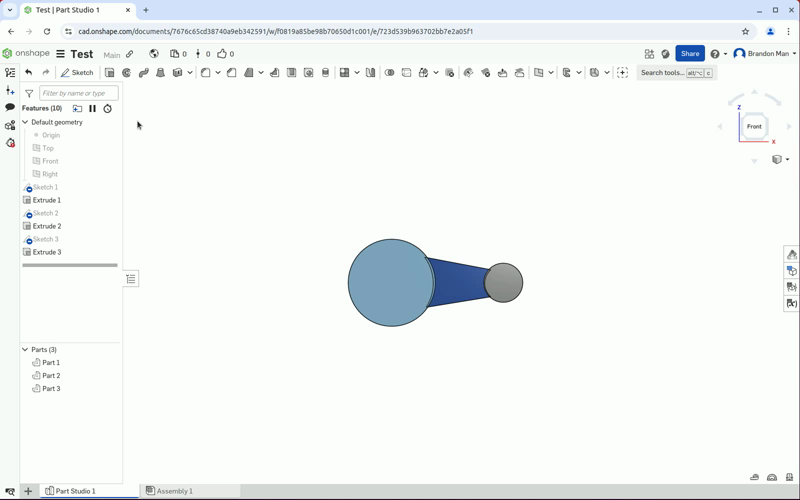
key(shift+h)
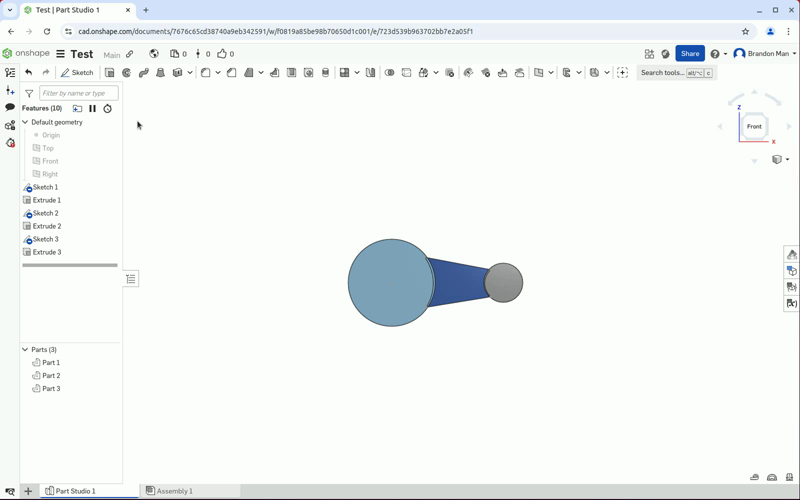
key(shift+h)
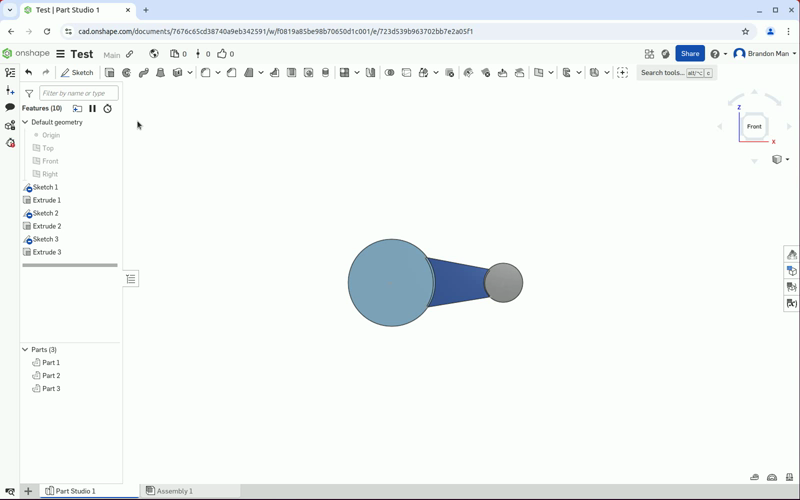
key(shift+7)
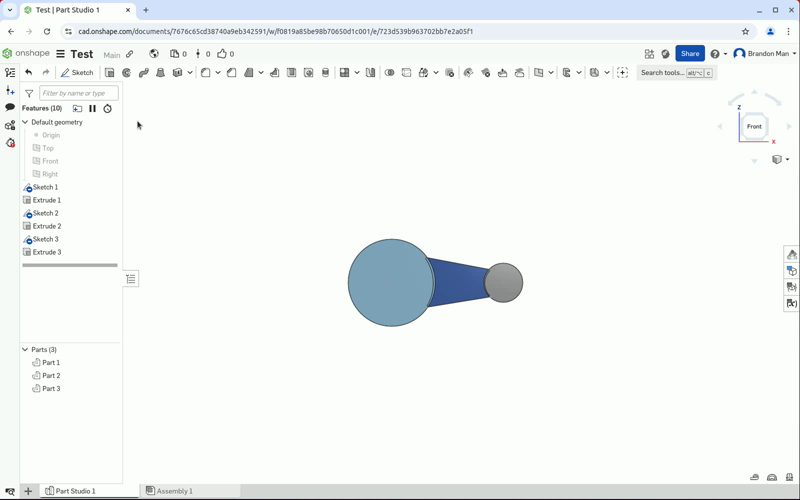
key(left, 2)
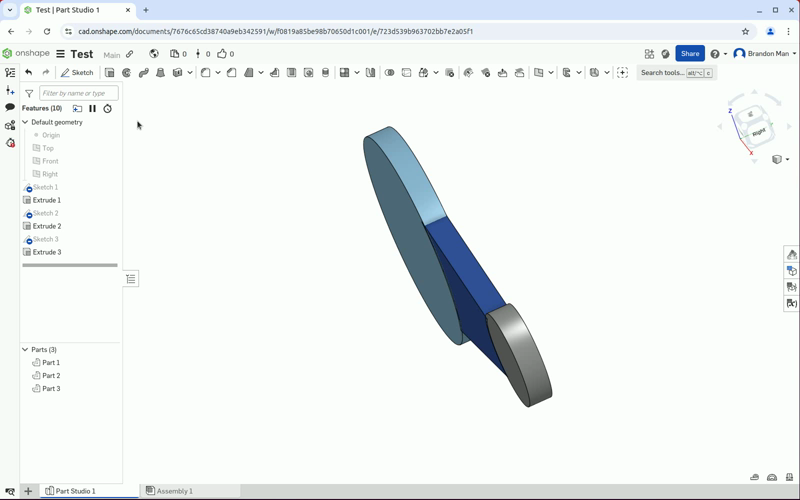
key(down, 2)
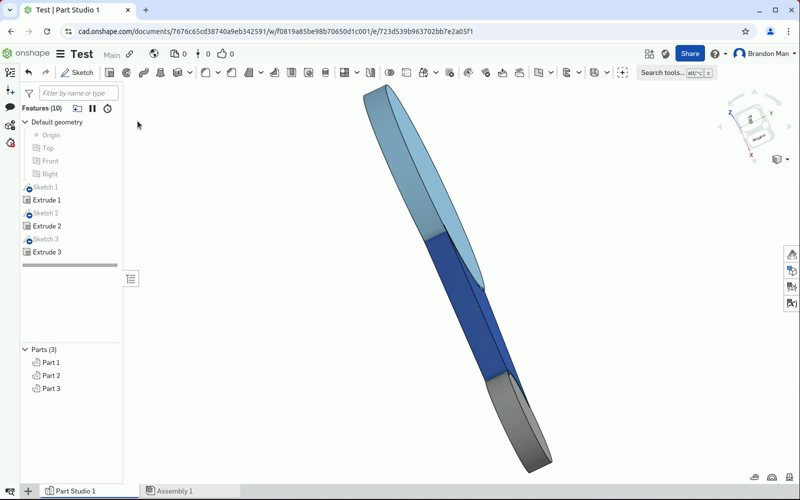
key(up, 2)
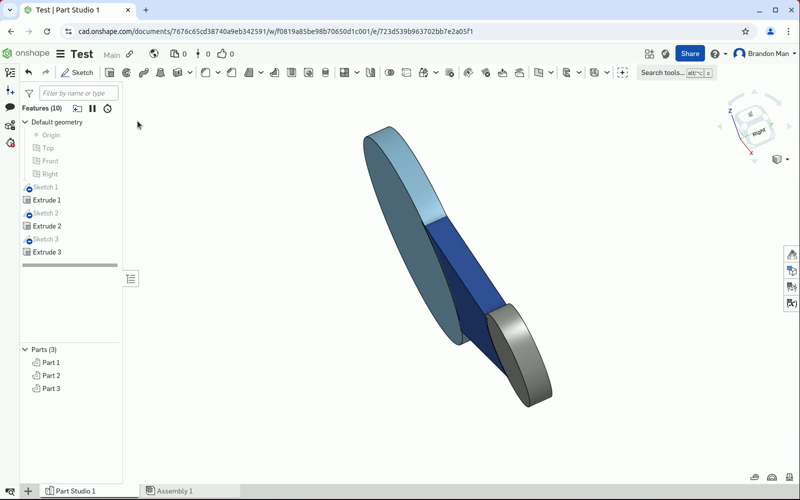
key(right, 2)
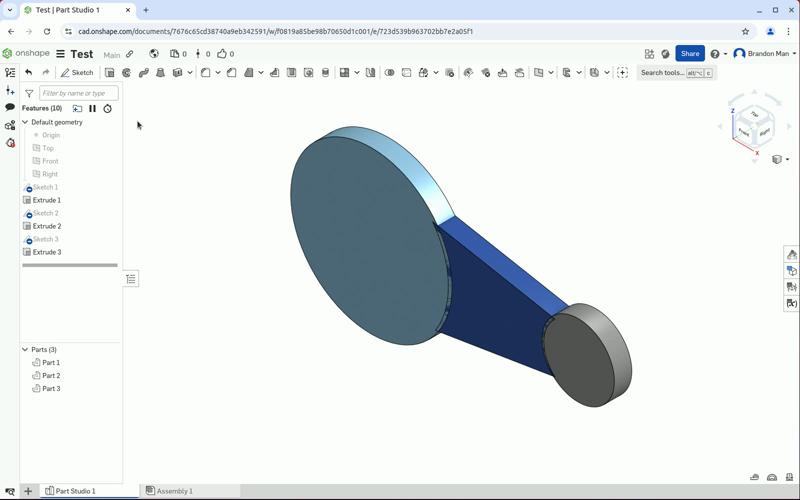
mouse_move(73, 189)
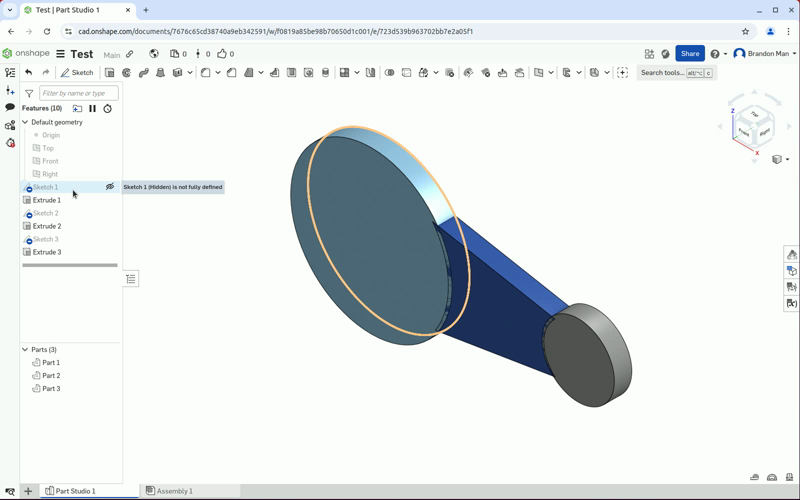
click(73, 189)